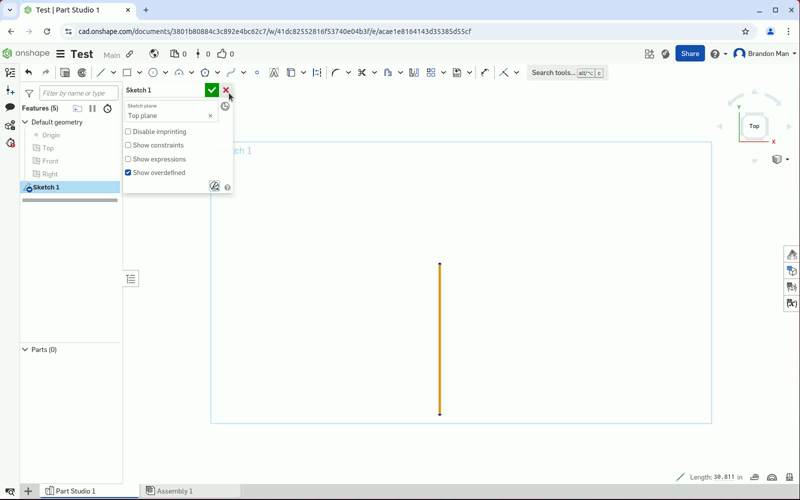
key(shift+h)
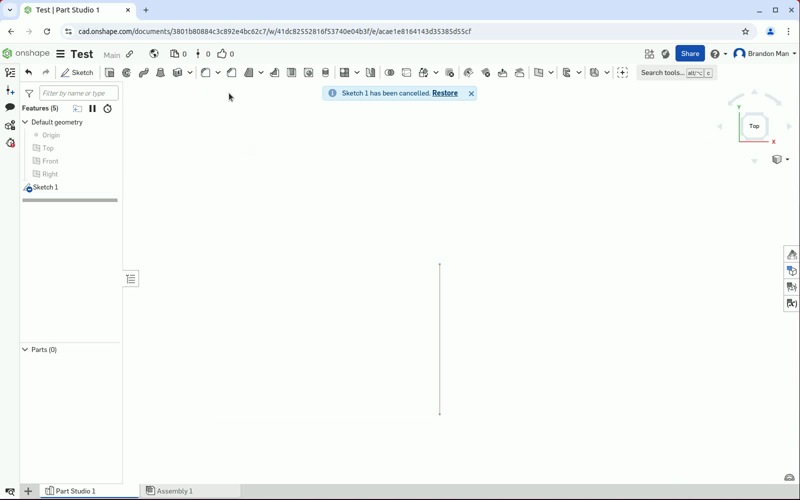
key(shift+s)
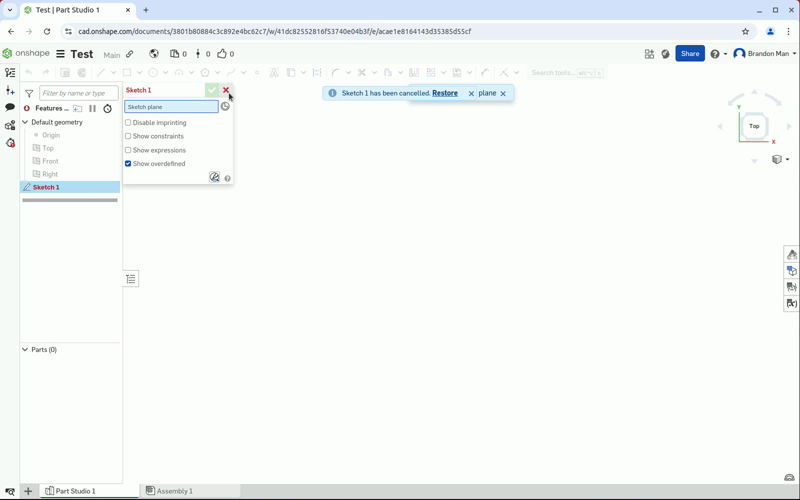
mouse_move(73, 150)
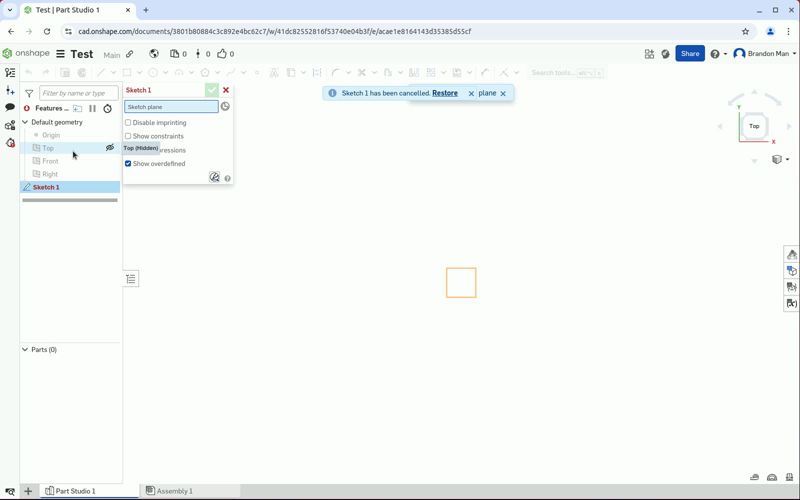
click(73, 150)
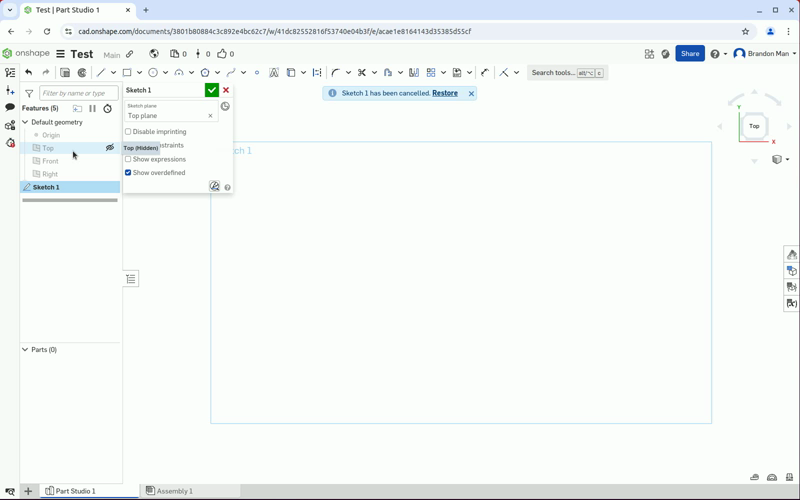
mouse_move(73, 352)
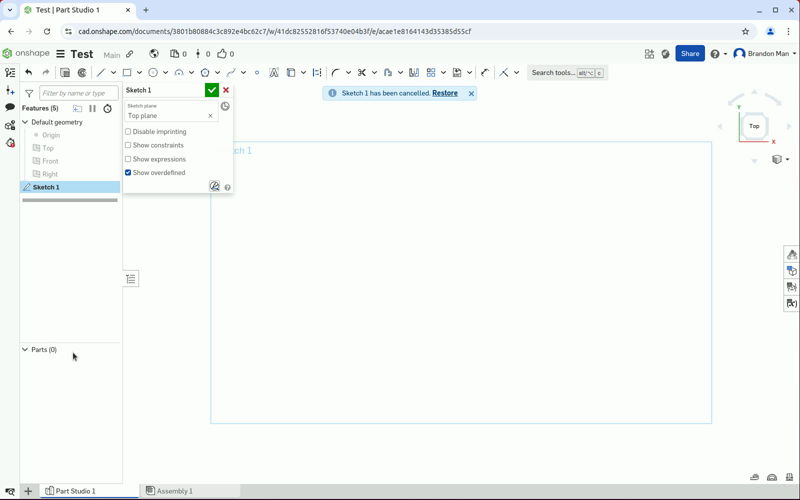
key(y)
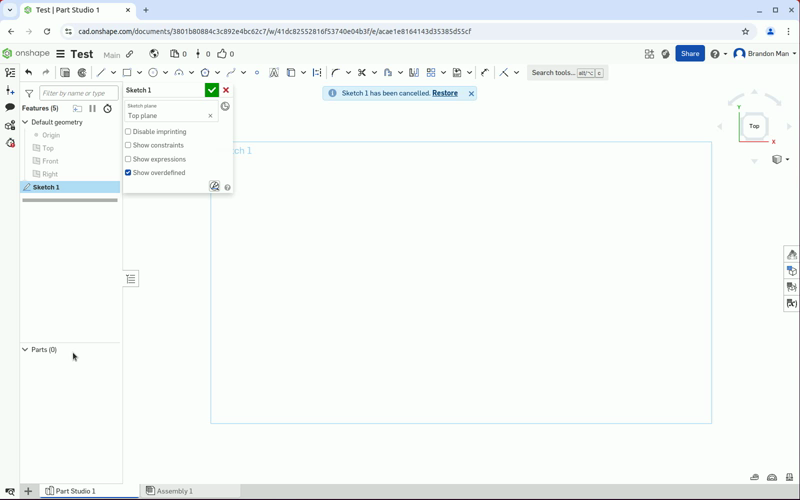
key(l)
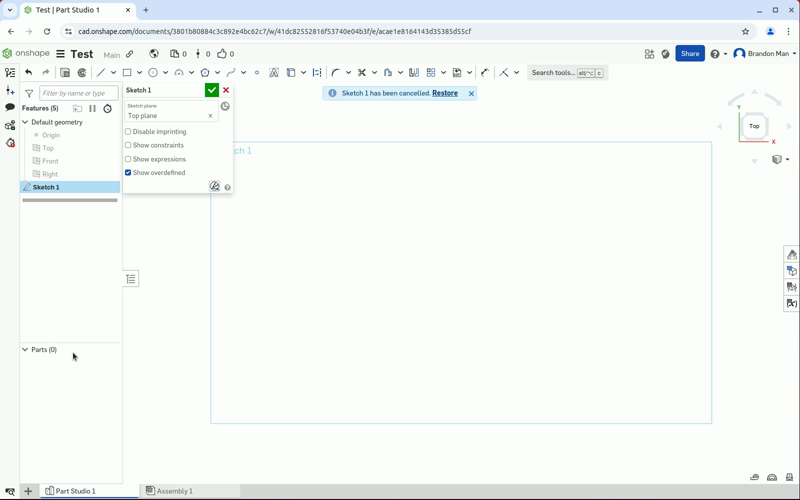
key_down(shift)
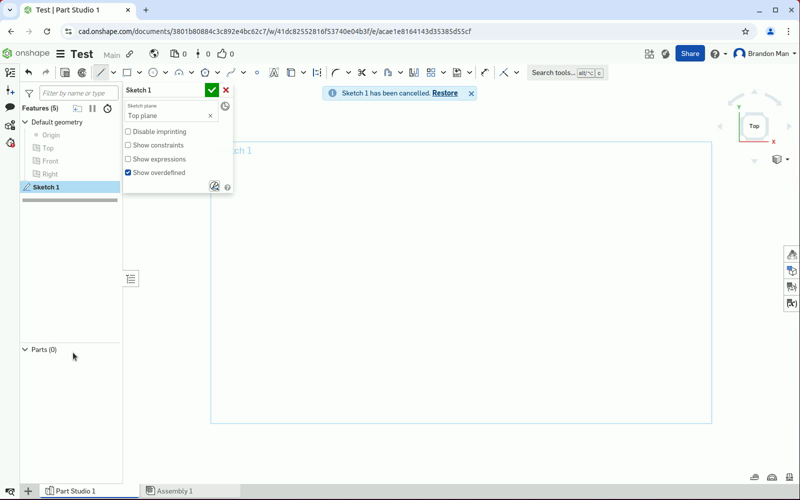
mouse_move(348, 389)
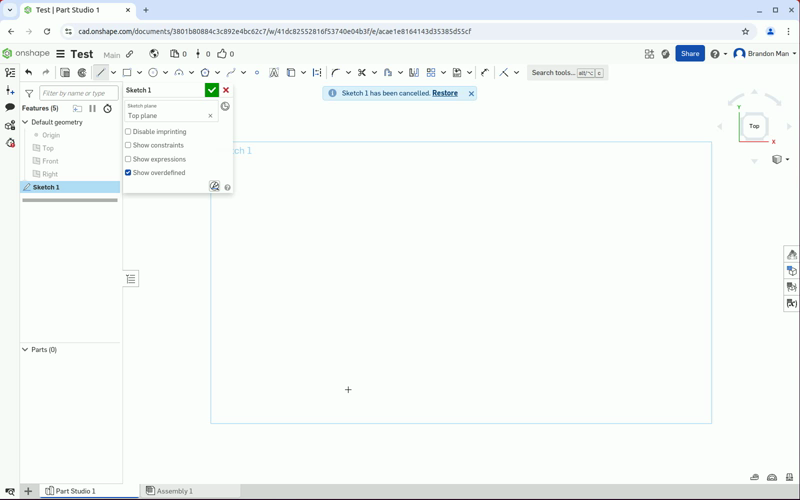
click(348, 389)
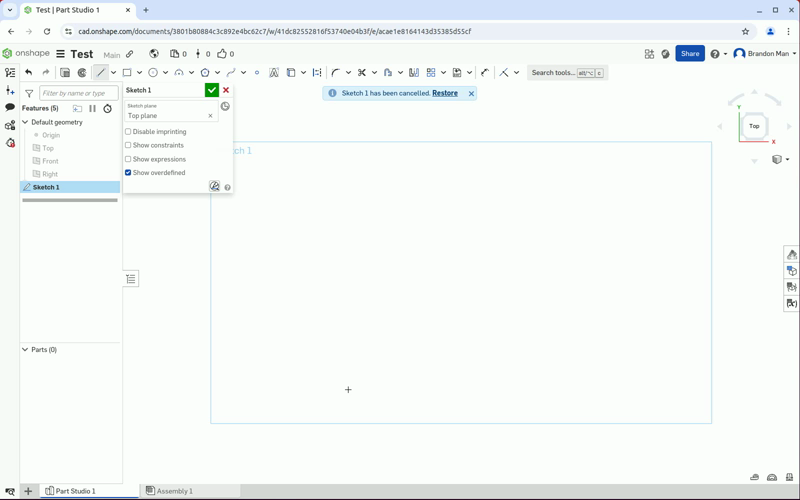
key_up(shift)
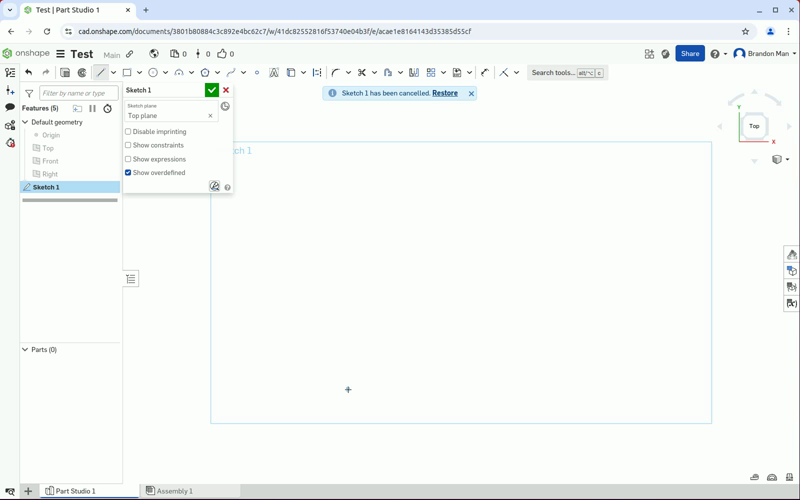
key_down(shift)
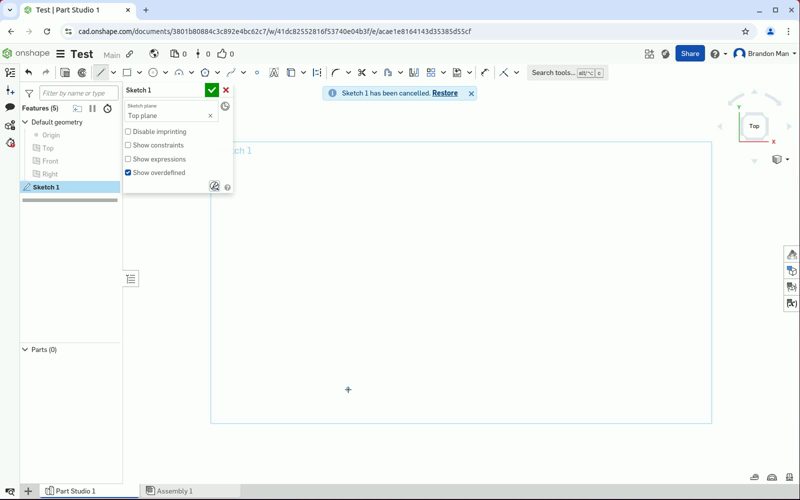
mouse_move(572, 389)
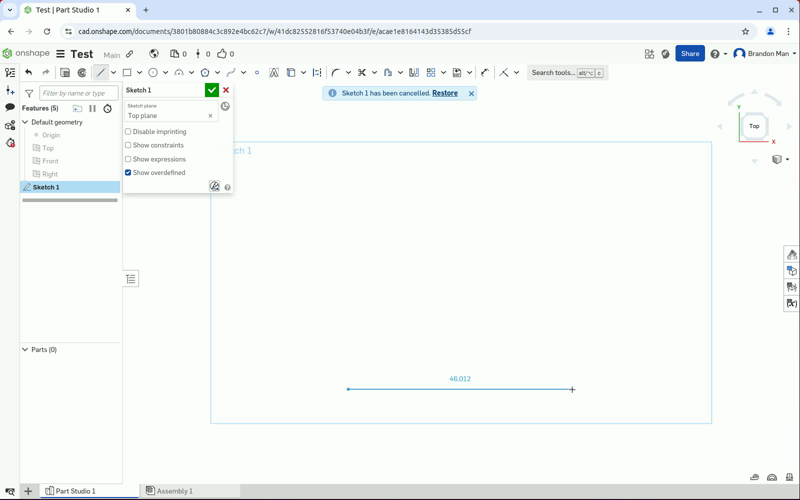
click(572, 389)
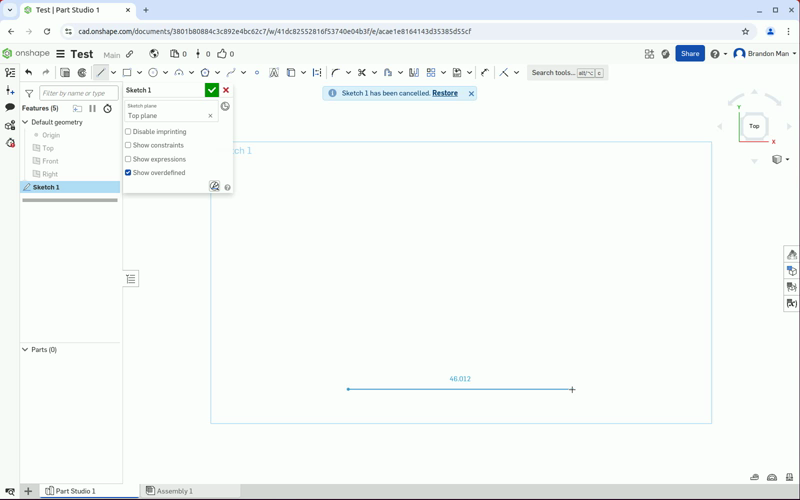
key_up(shift)
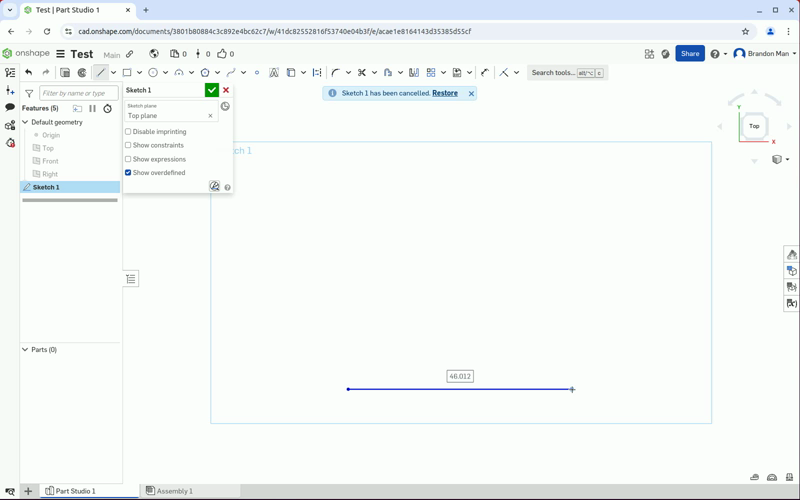
key_down(shift)
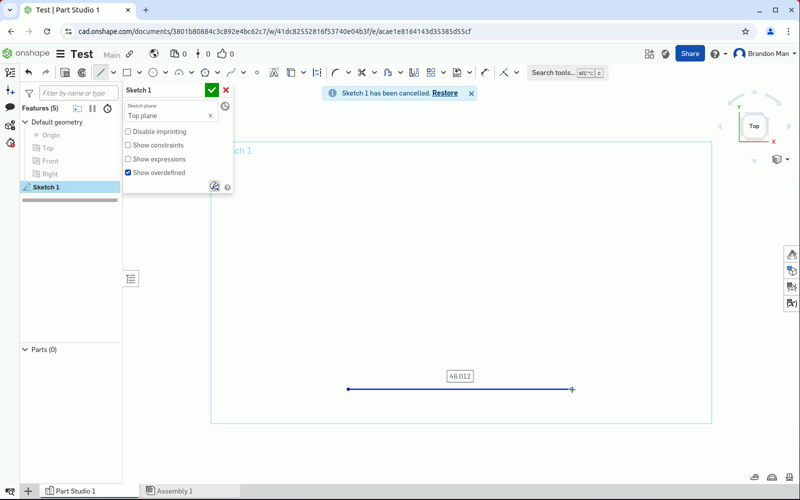
mouse_move(572, 177)
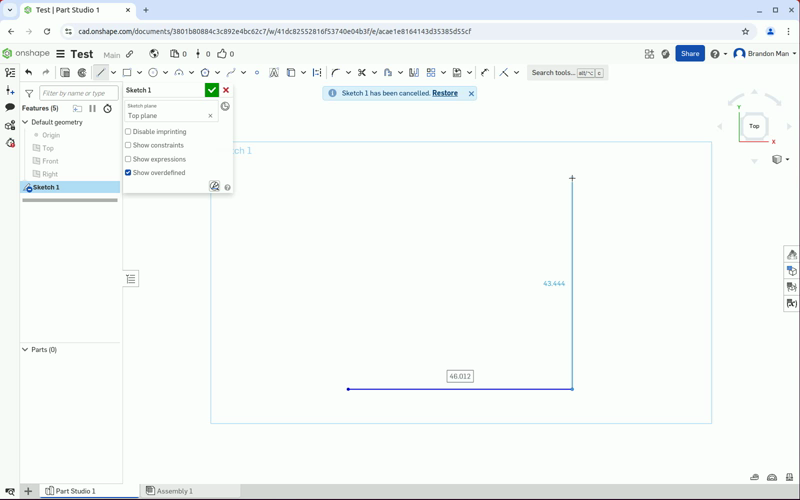
click(572, 177)
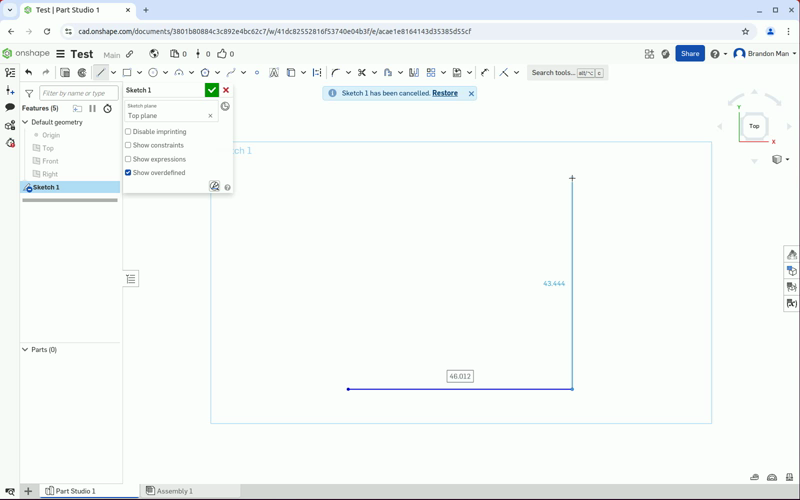
key_up(shift)
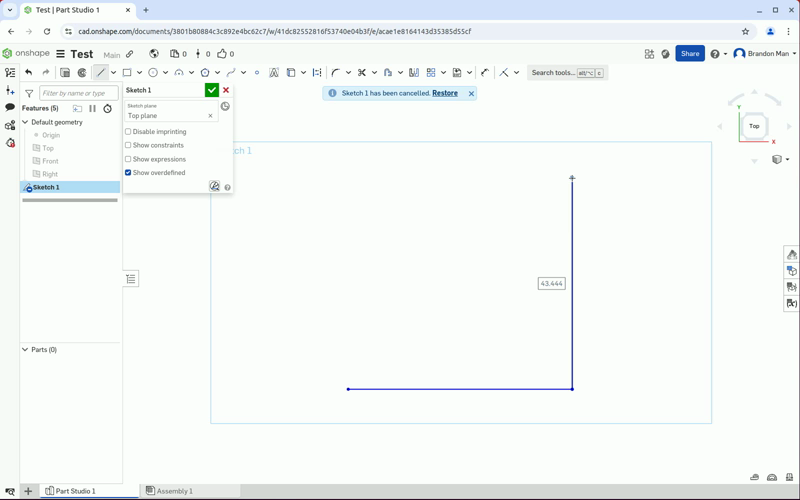
key_down(shift)
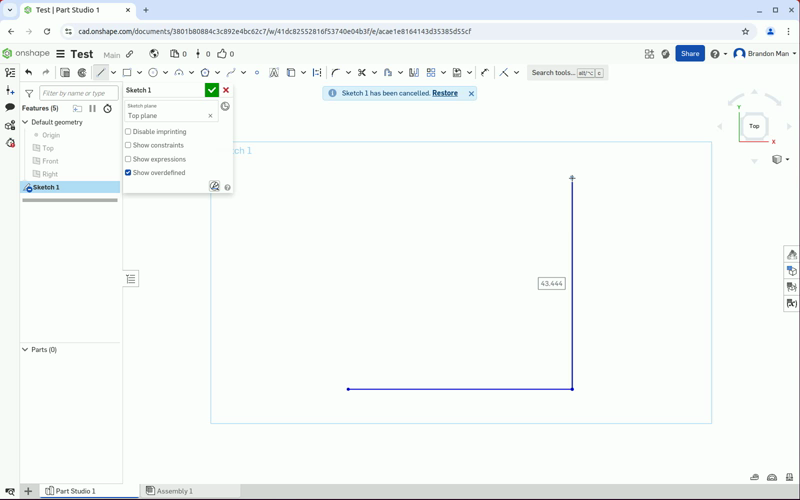
mouse_move(348, 177)
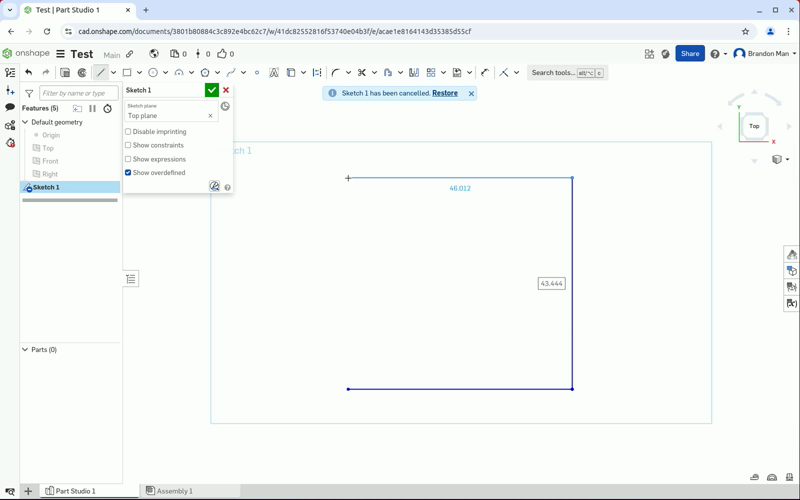
click(348, 177)
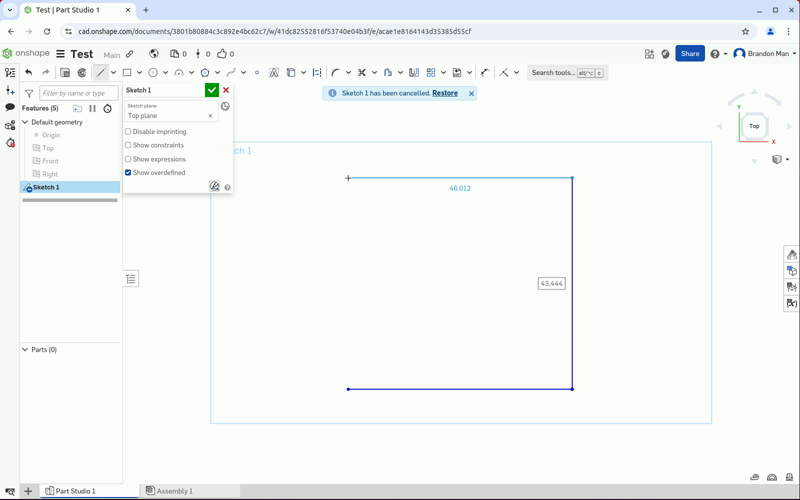
key_up(shift)
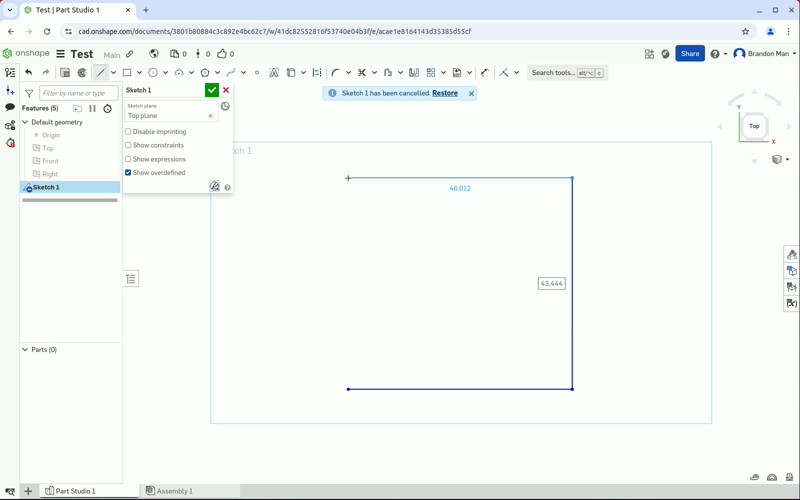
key_down(shift)
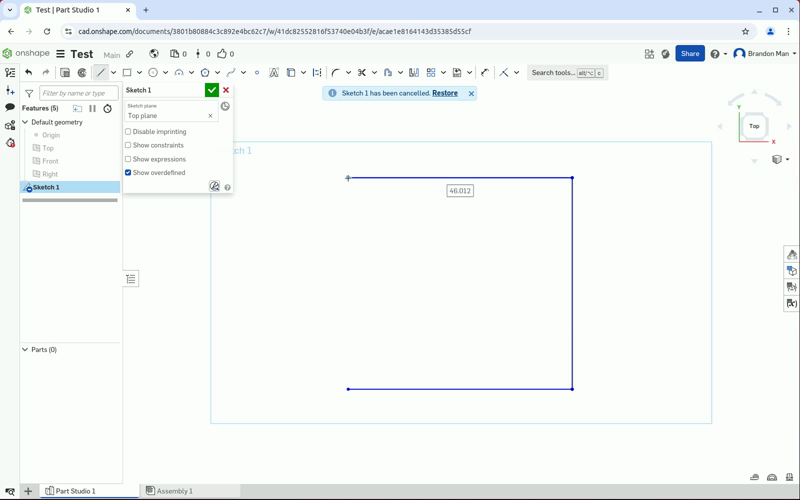
mouse_move(348, 389)
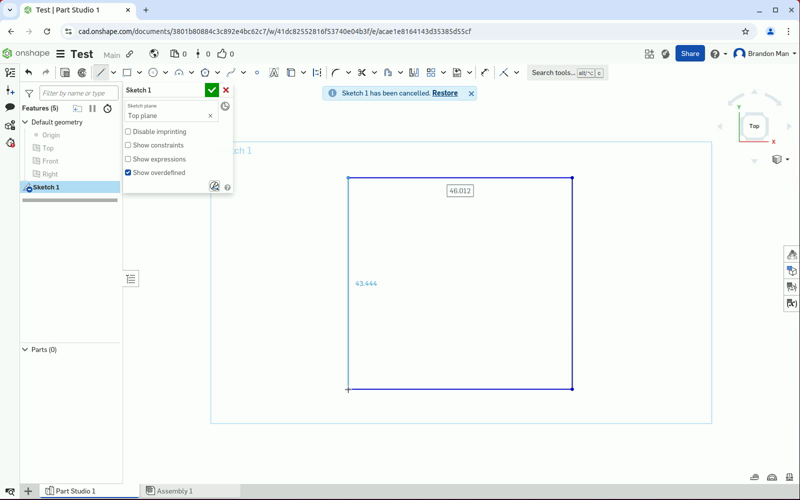
key_up(shift)
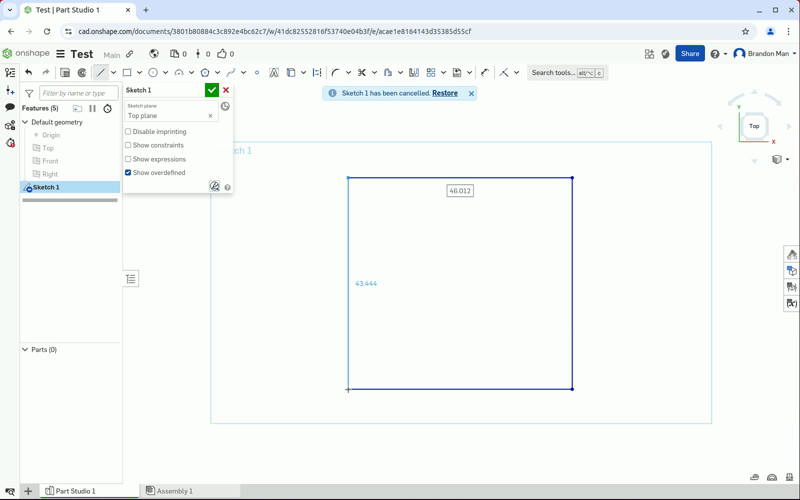
click(348, 389)
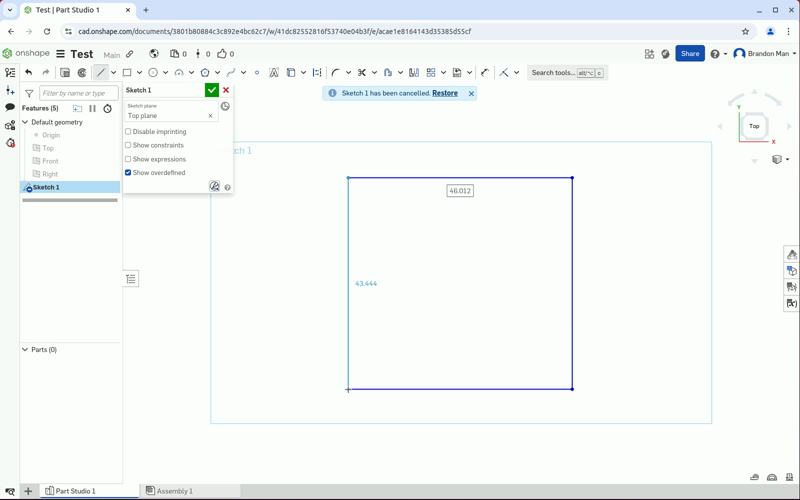
key(esc)
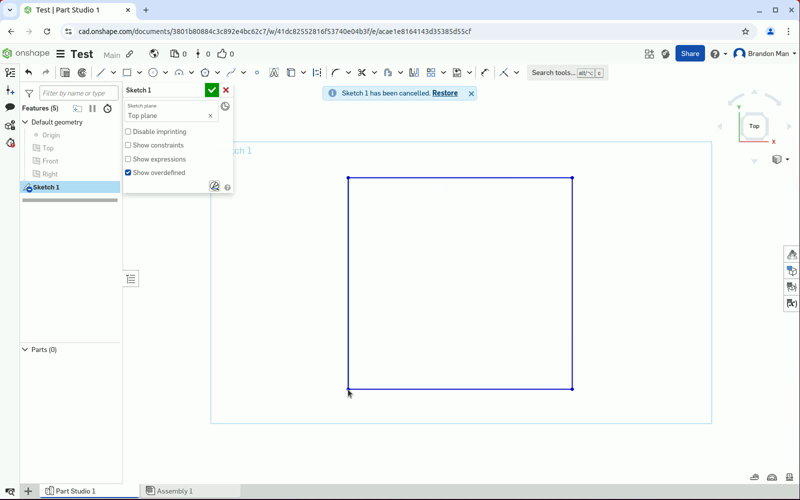
mouse_move(479, 277)
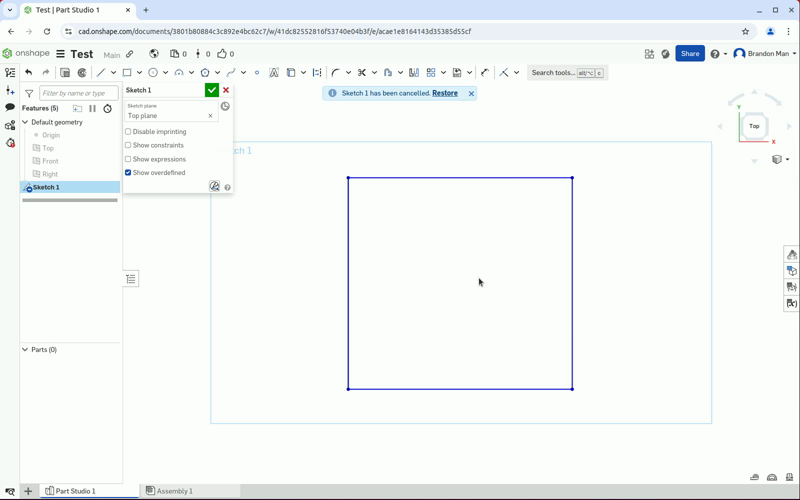
click(479, 277)
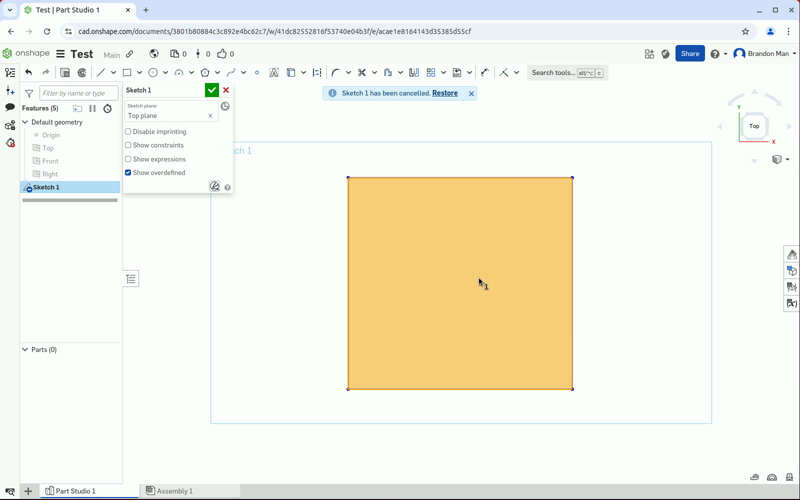
mouse_move(73, 352)
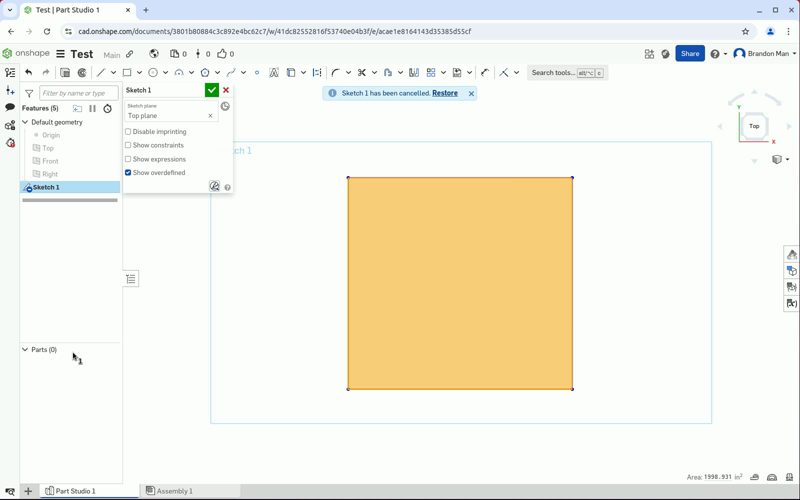
key(shift+y)
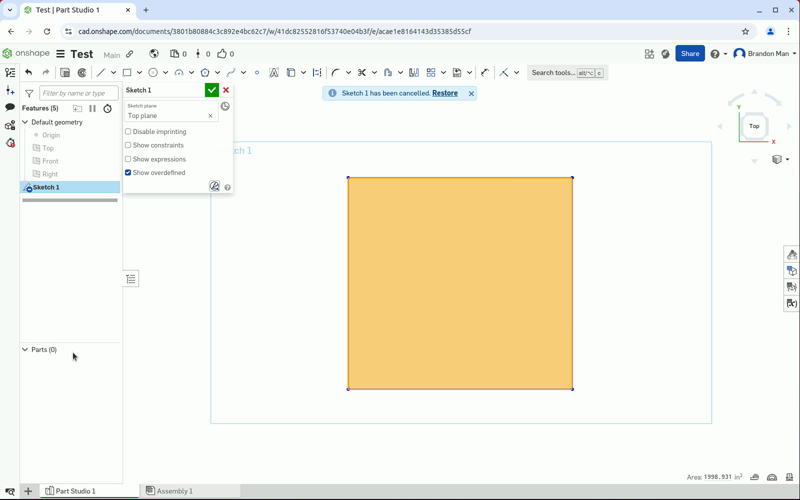
key(shift+e)
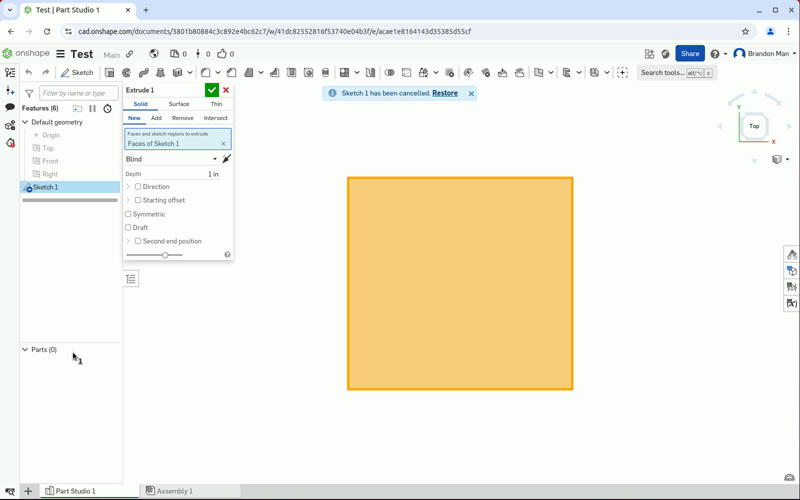
mouse_move(143, 106)
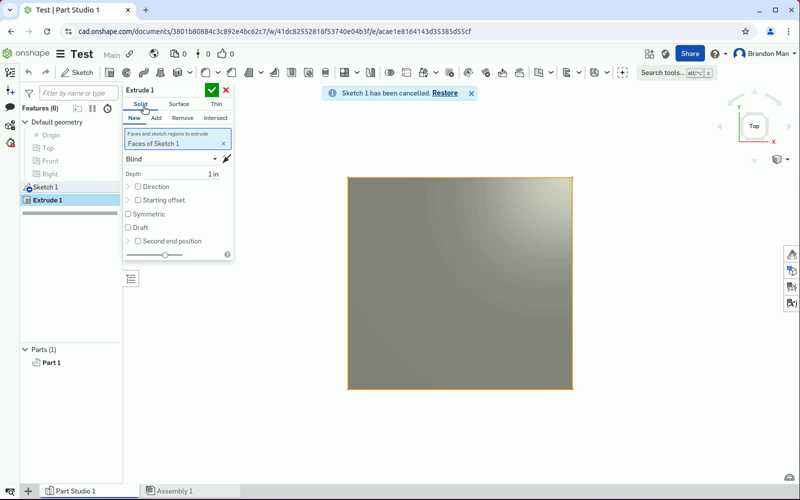
click(143, 106)
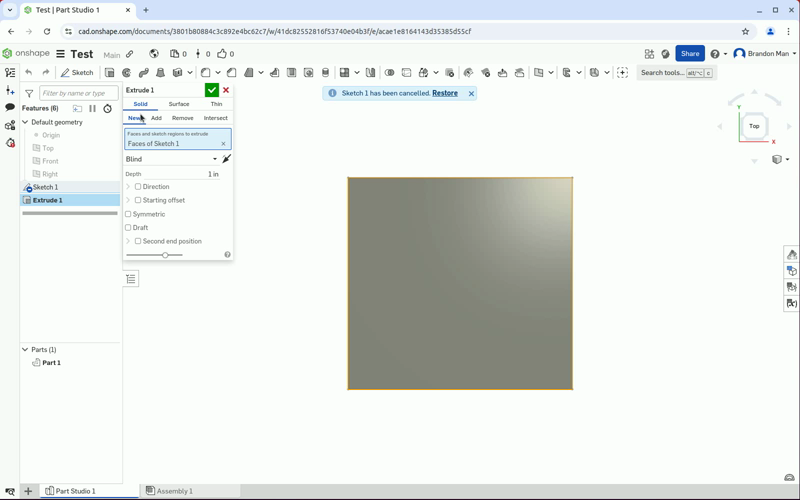
mouse_move(137, 120)
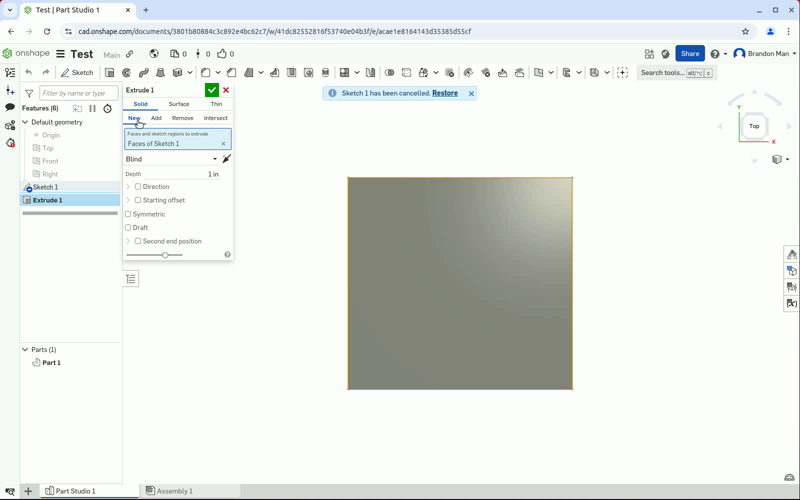
click(137, 120)
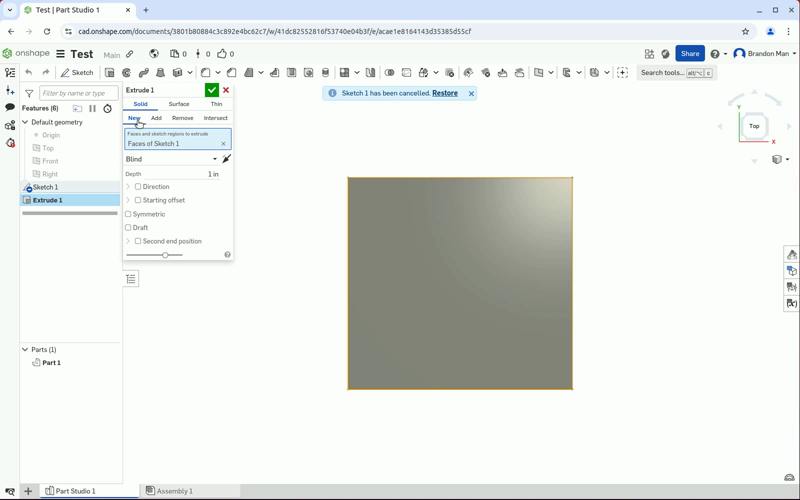
key(tab, 4)
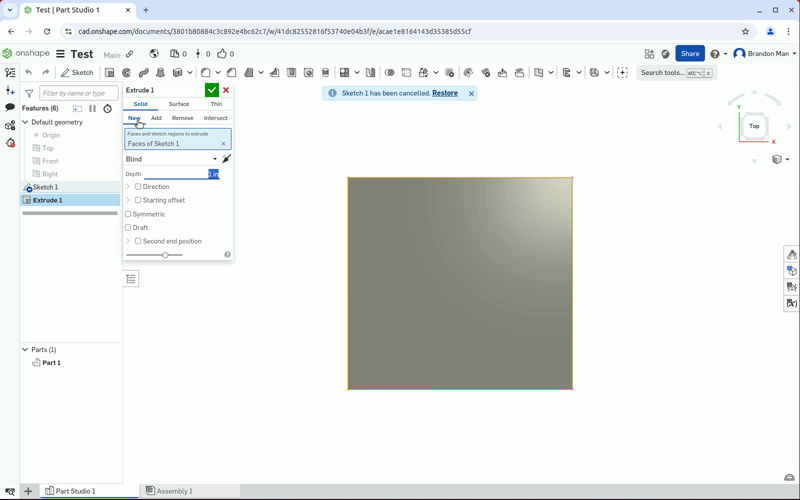
text(11.073)
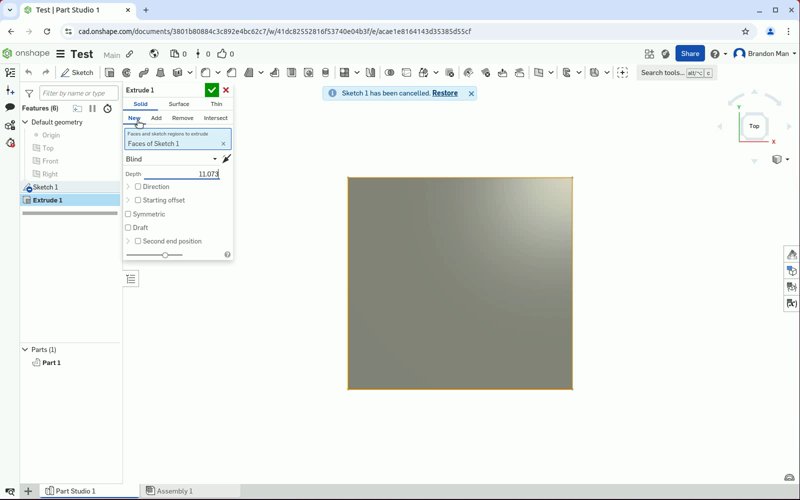
key(enter)
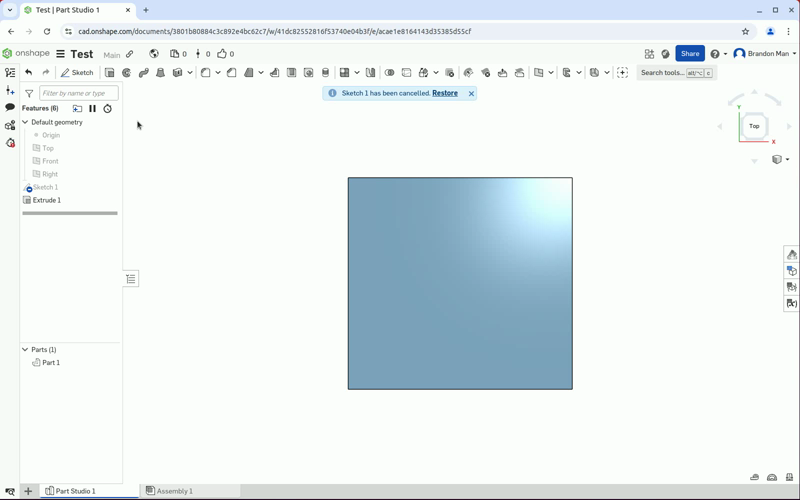
key(shift+h)
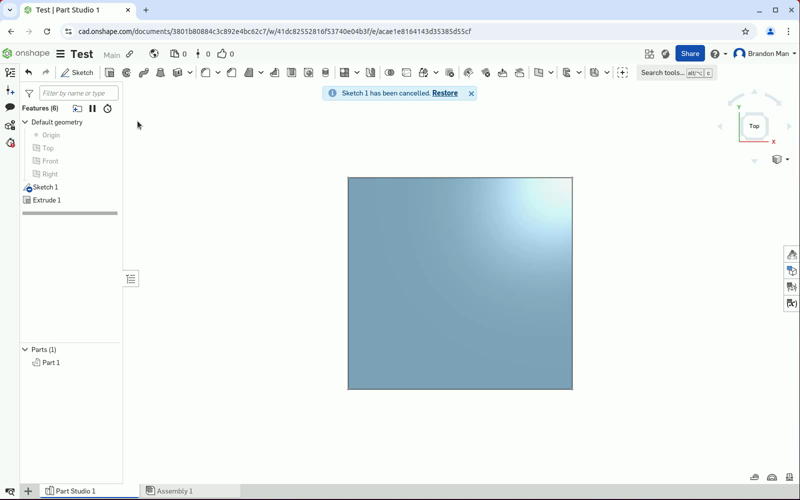
key(shift+h)
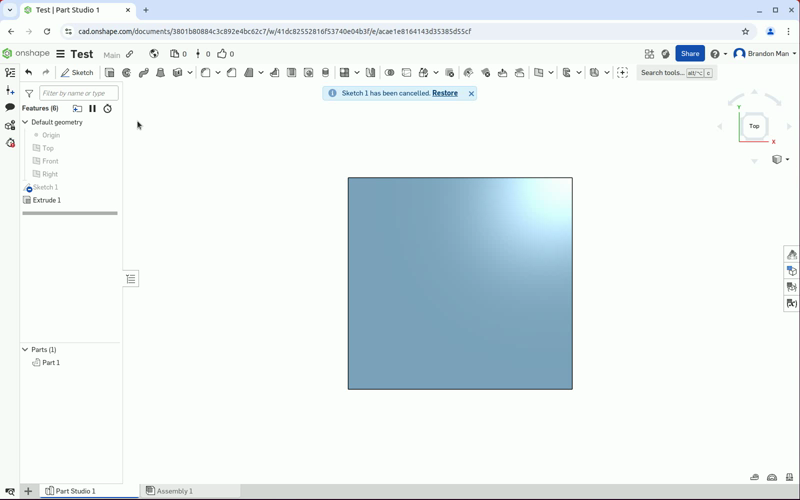
mouse_move(73, 189)
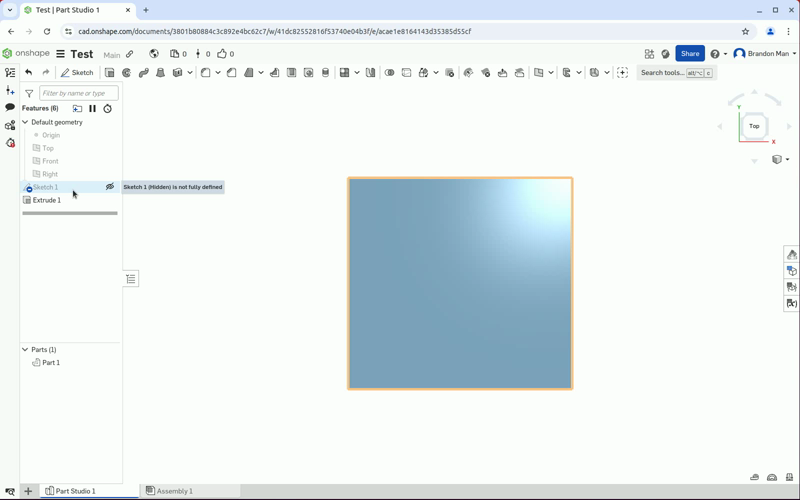
click(73, 189)
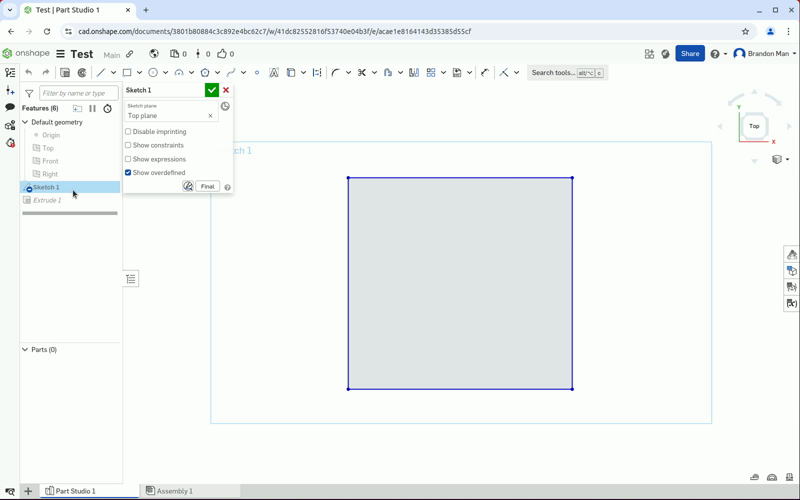
mouse_move(229, 92)
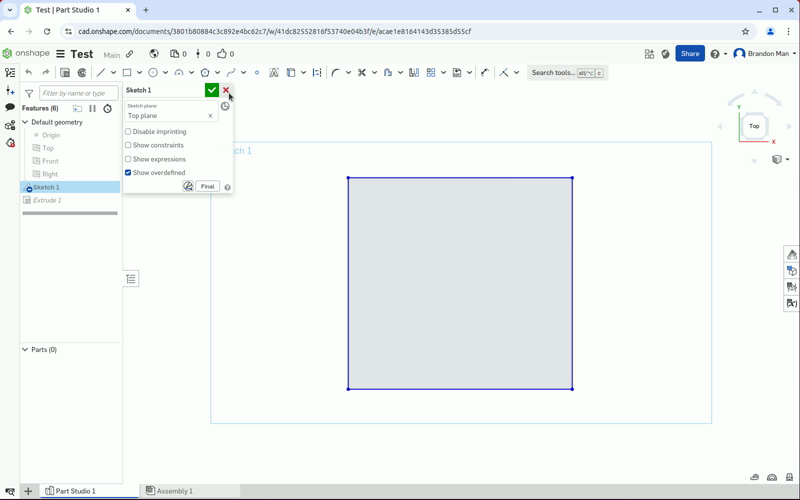
click(229, 92)
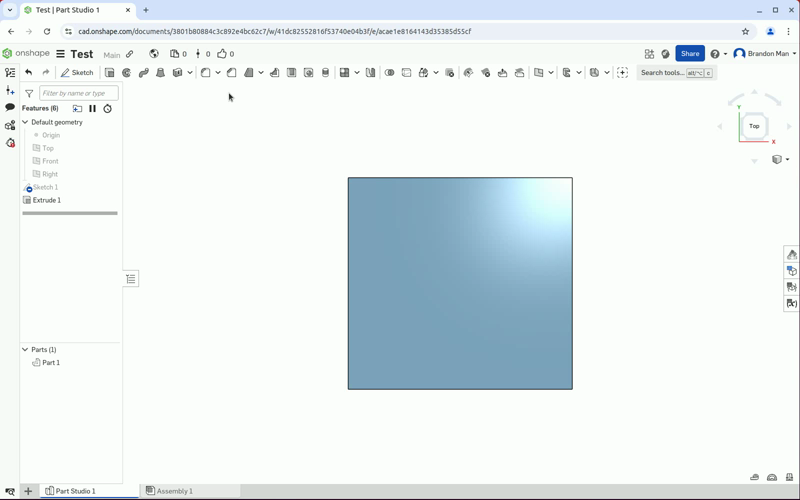
mouse_move(541, 75)
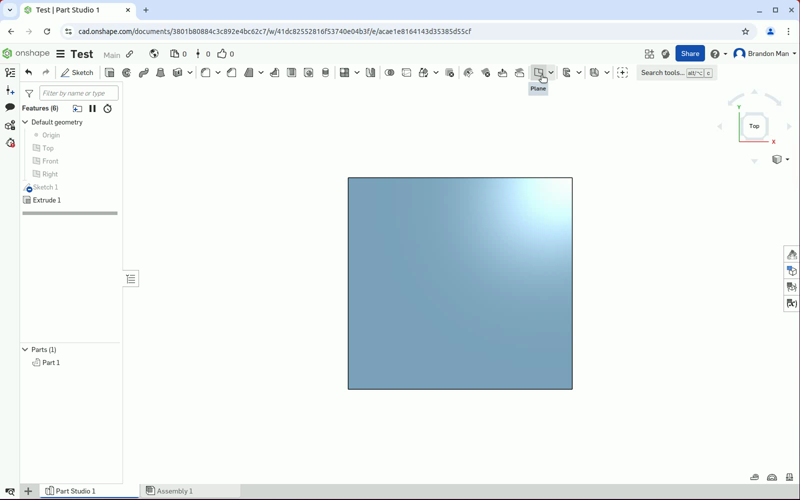
click(541, 75)
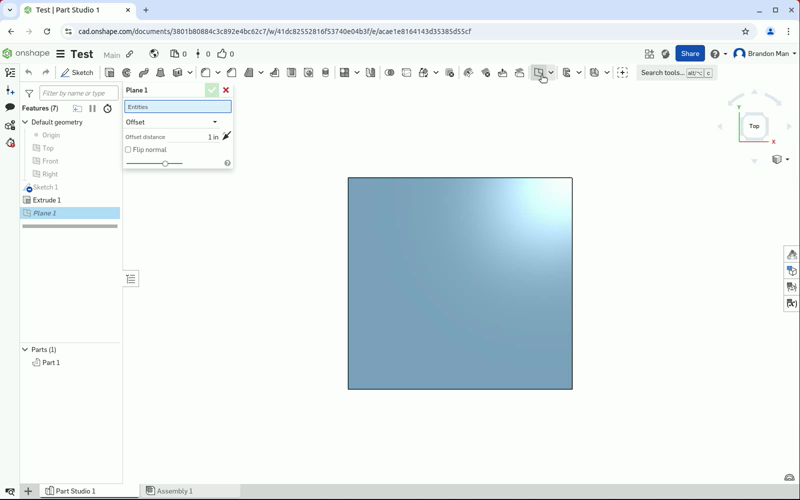
mouse_move(73, 150)
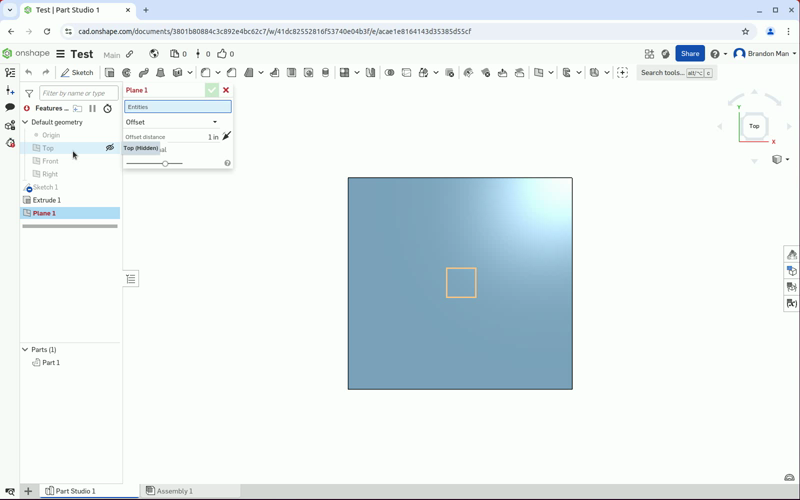
click(73, 150)
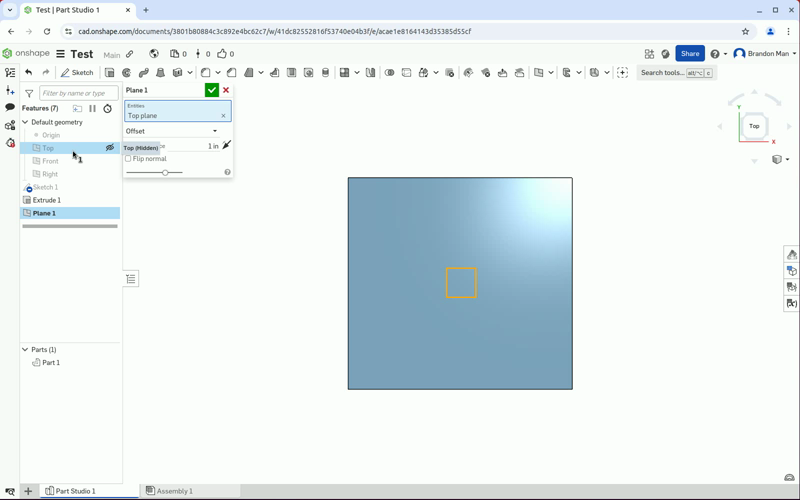
key(tab, 2)
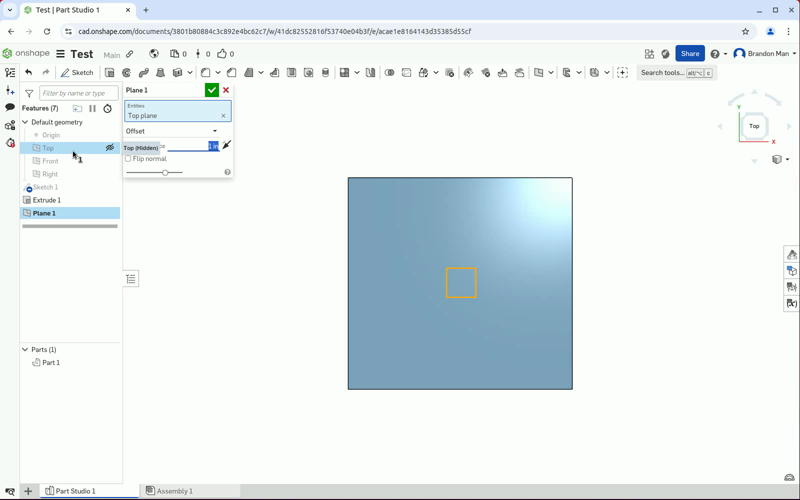
text(11.061)
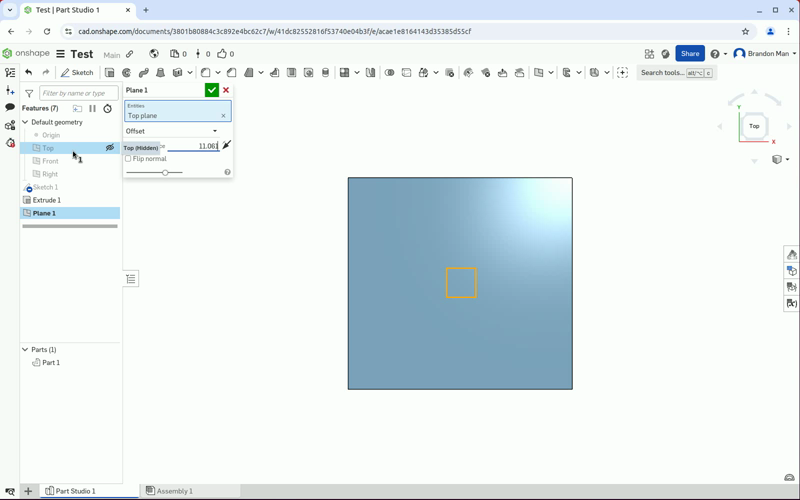
key(enter, 2)
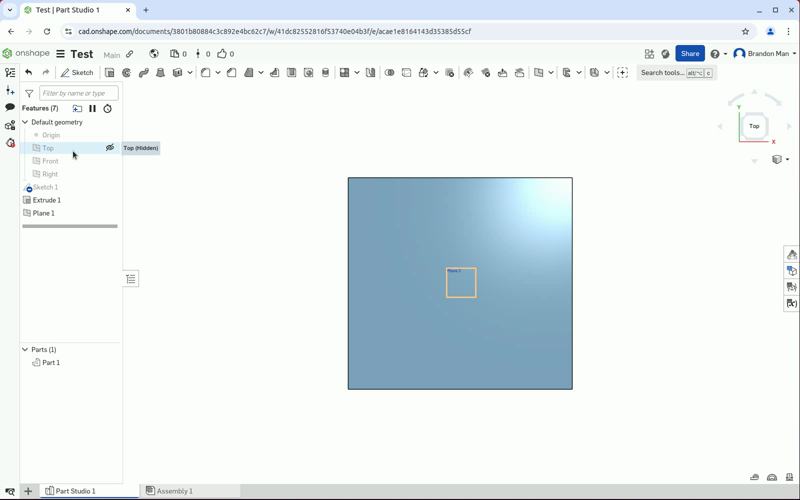
key(shift+s)
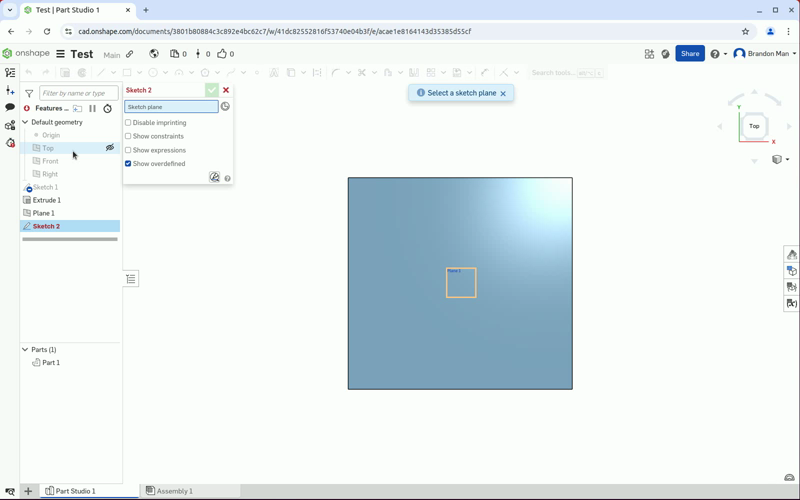
mouse_move(73, 215)
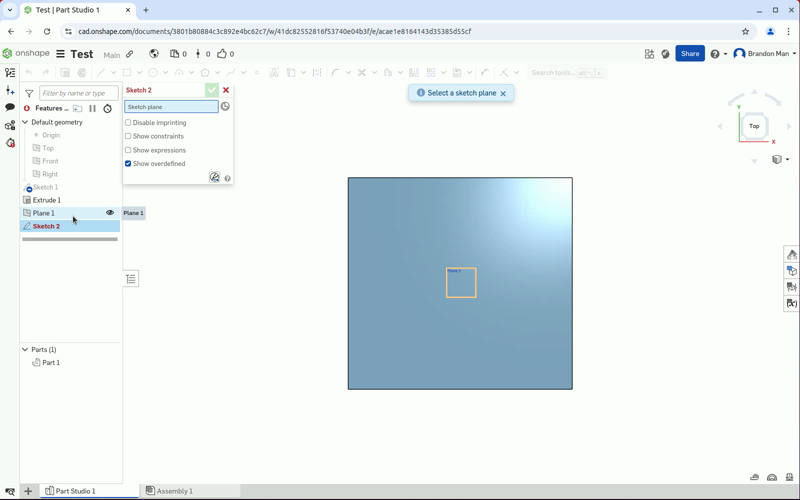
click(73, 215)
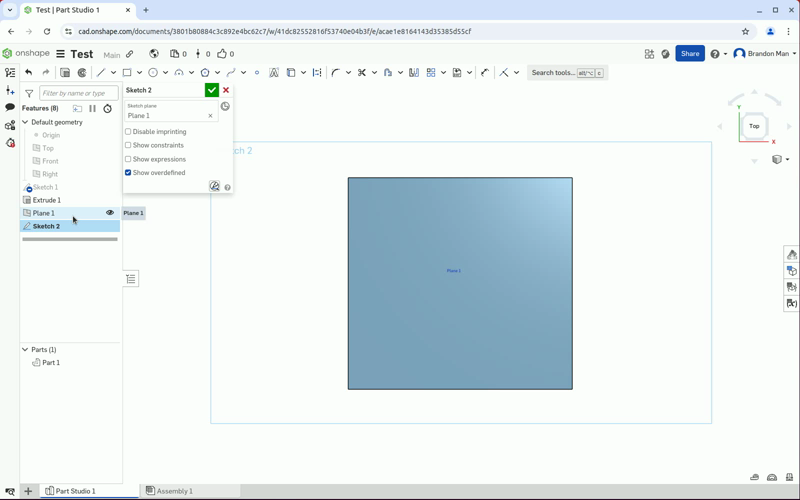
mouse_move(73, 352)
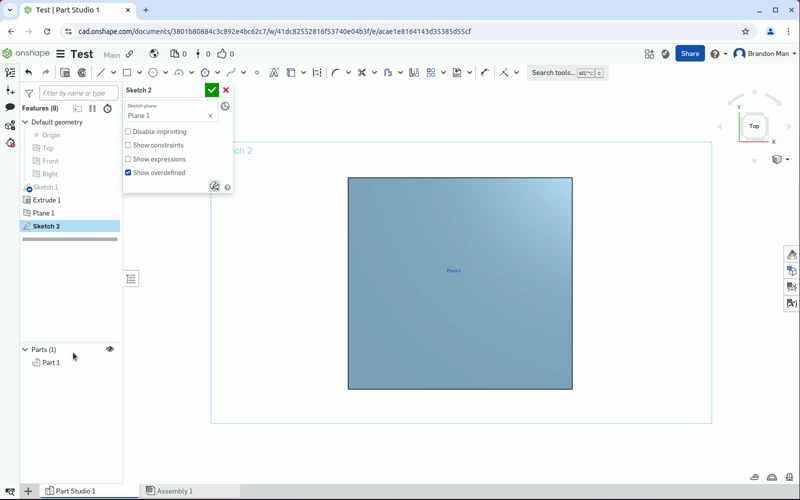
key(y)
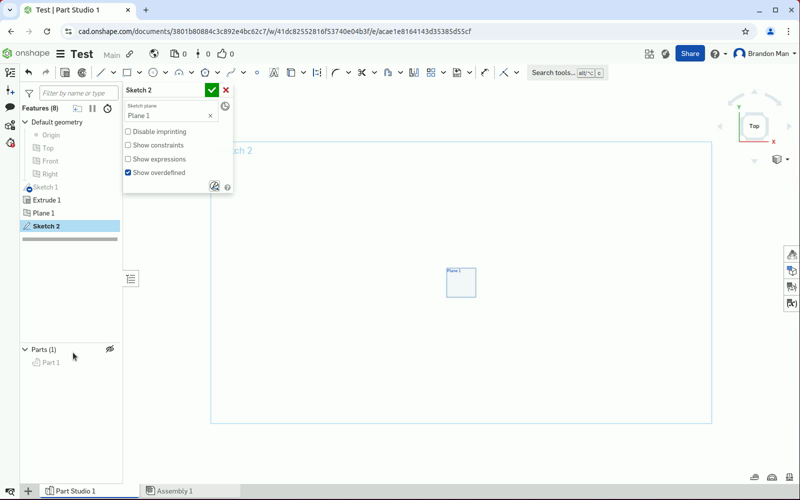
key(c)
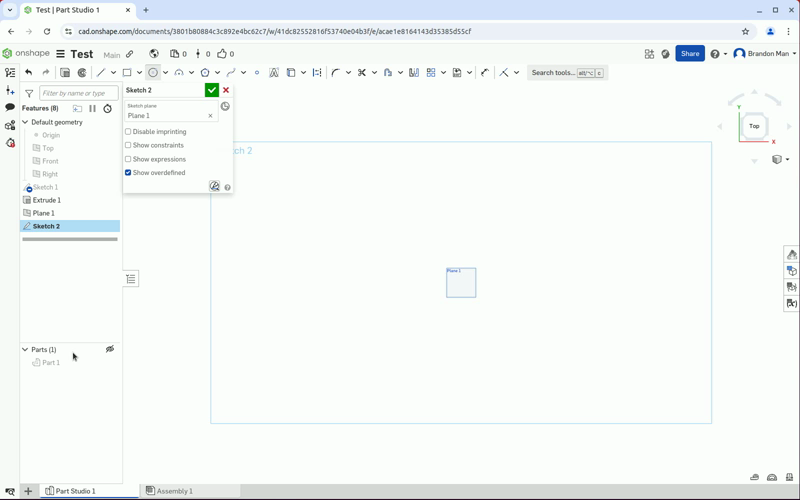
key_down(shift)
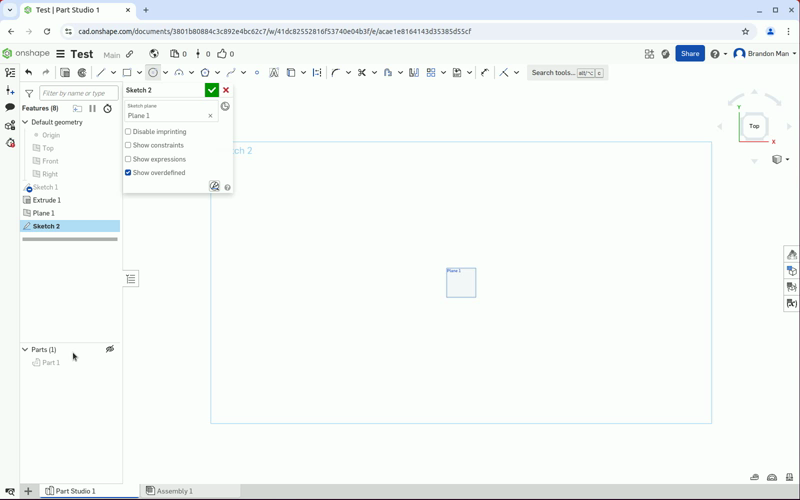
mouse_move(461, 282)
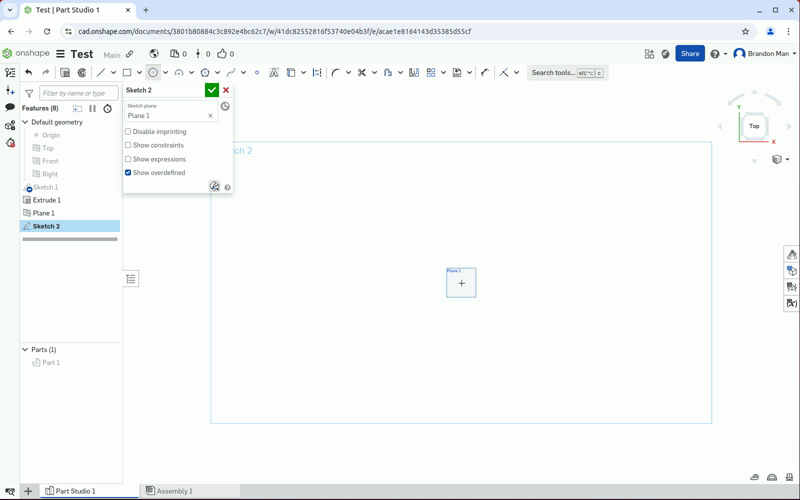
click(461, 282)
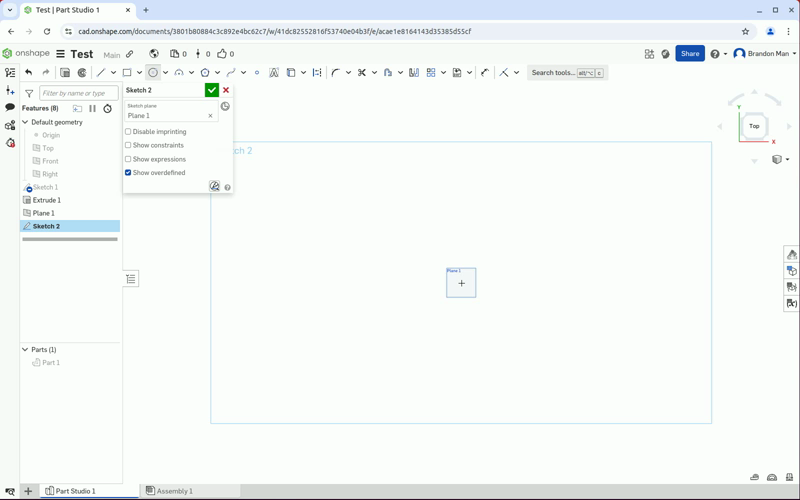
key_up(shift)
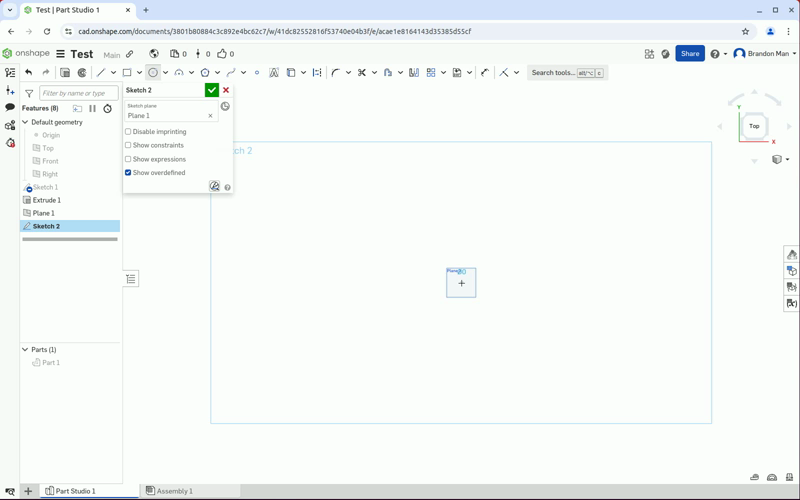
mouse_move(510, 282)
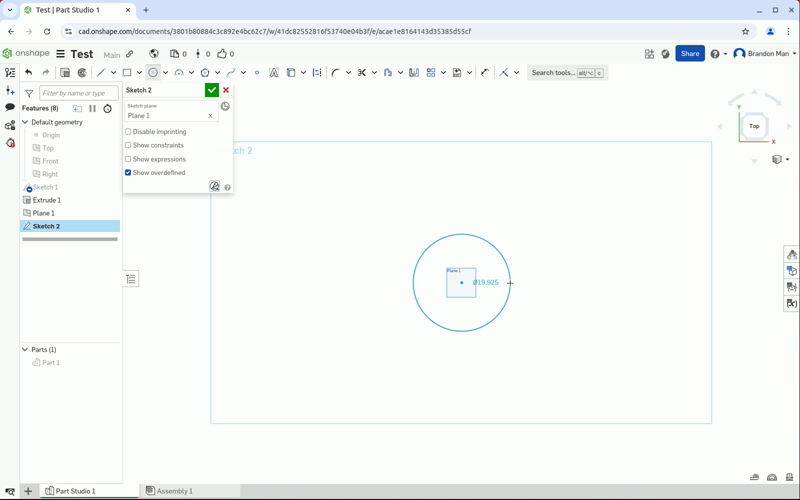
click(510, 282)
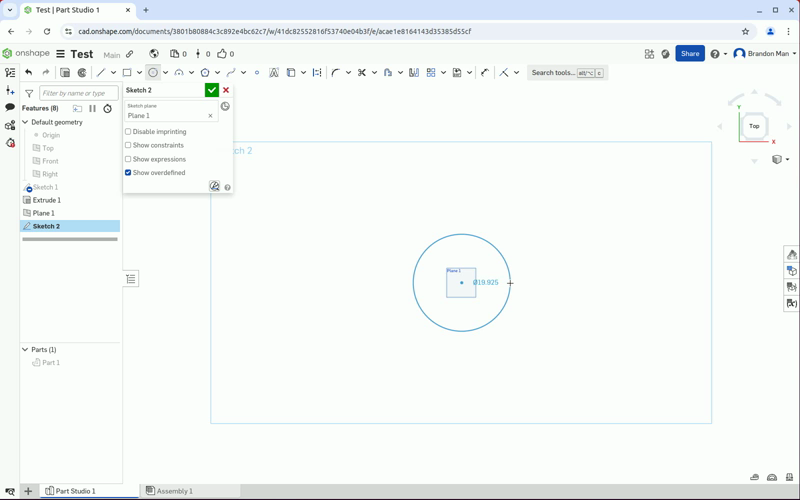
key(esc)
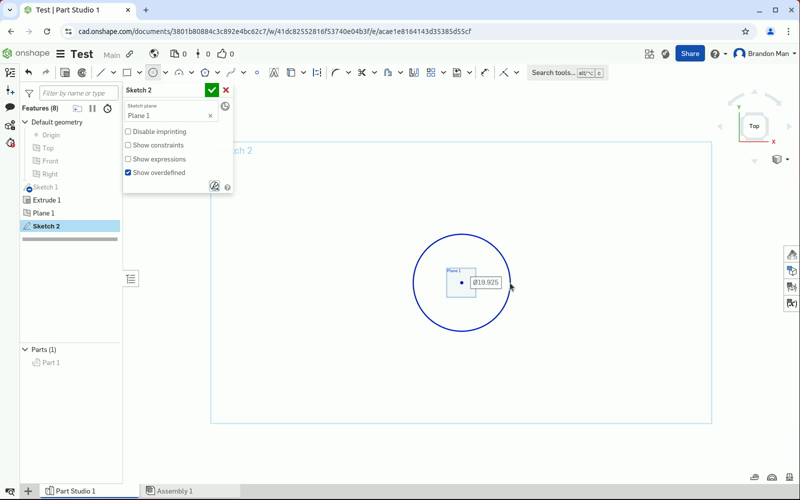
mouse_move(481, 274)
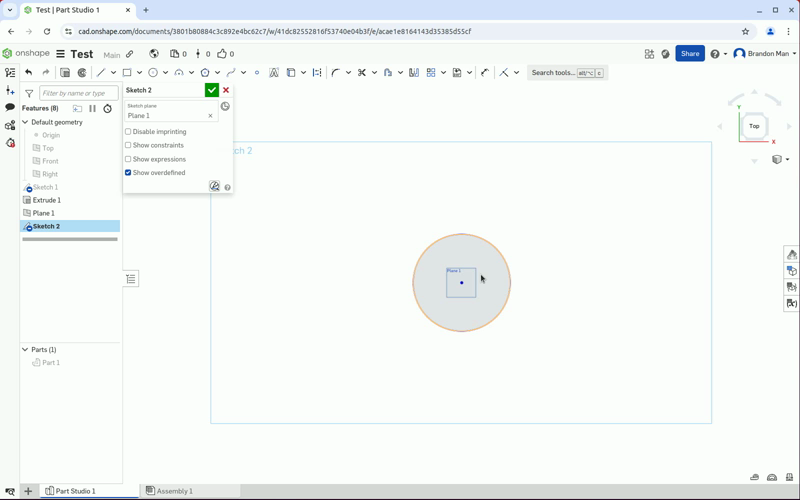
click(481, 274)
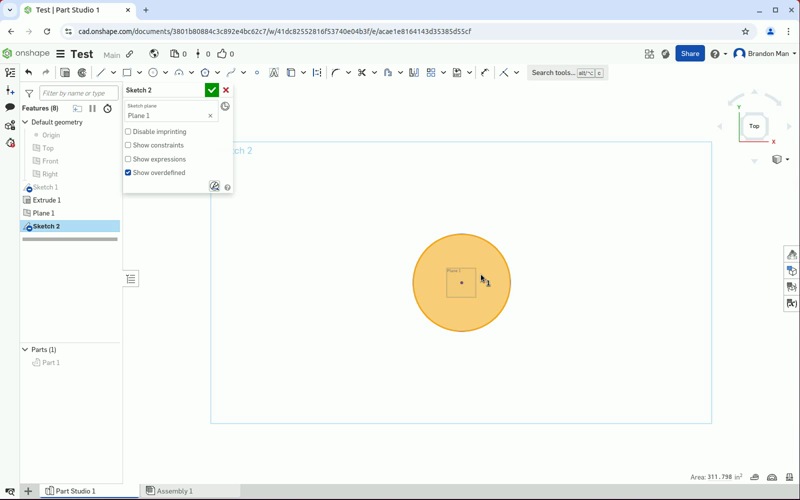
mouse_move(73, 352)
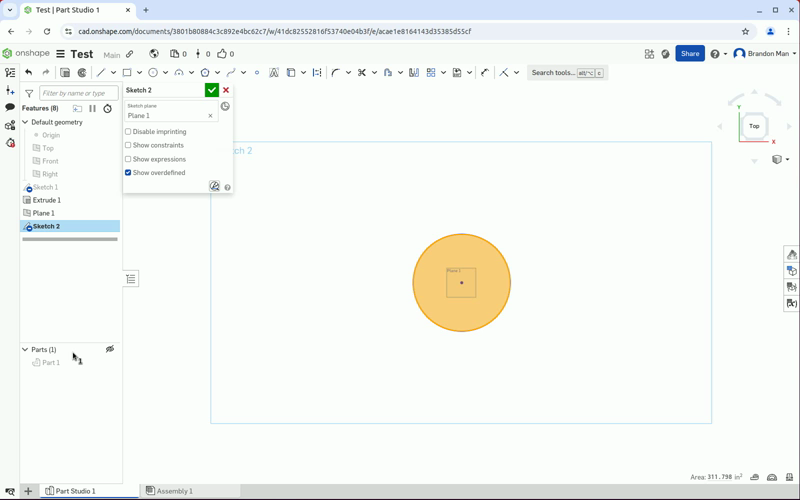
key(shift+y)
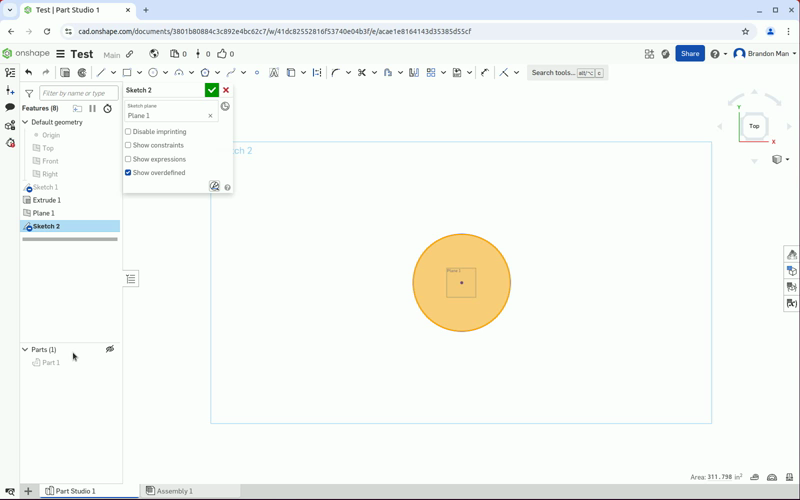
key(shift+e)
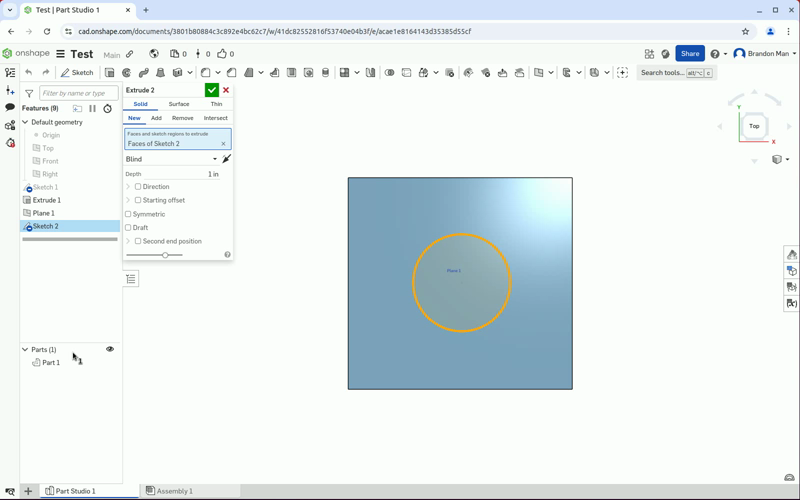
mouse_move(143, 106)
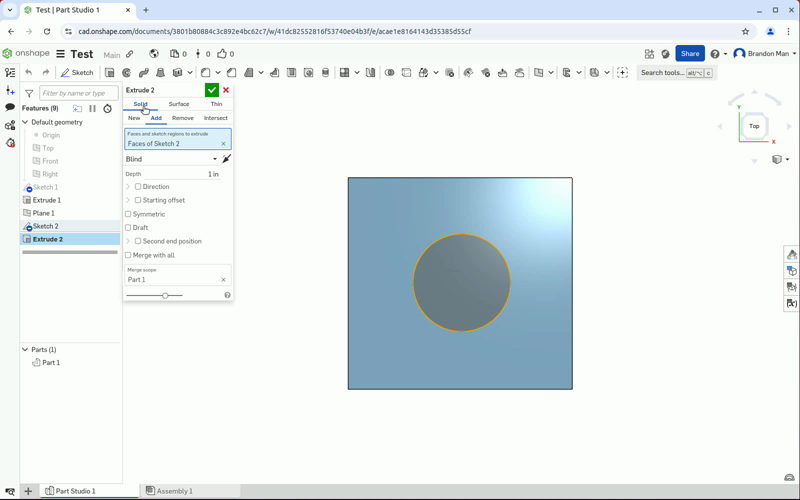
click(143, 106)
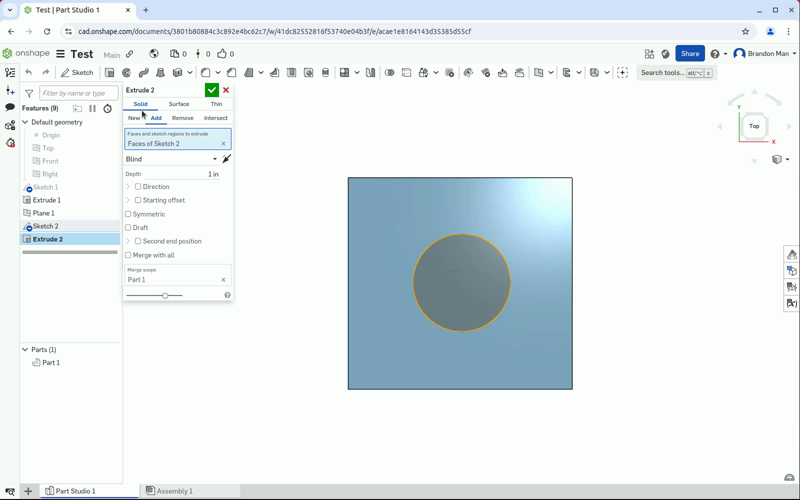
mouse_move(137, 120)
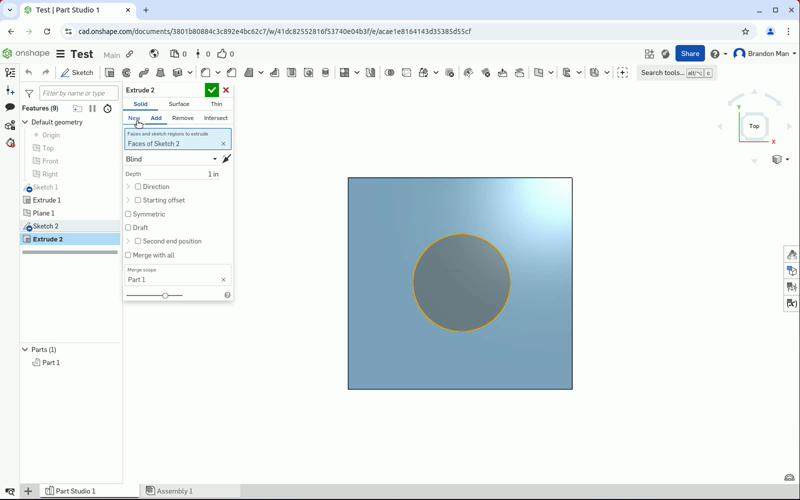
click(137, 120)
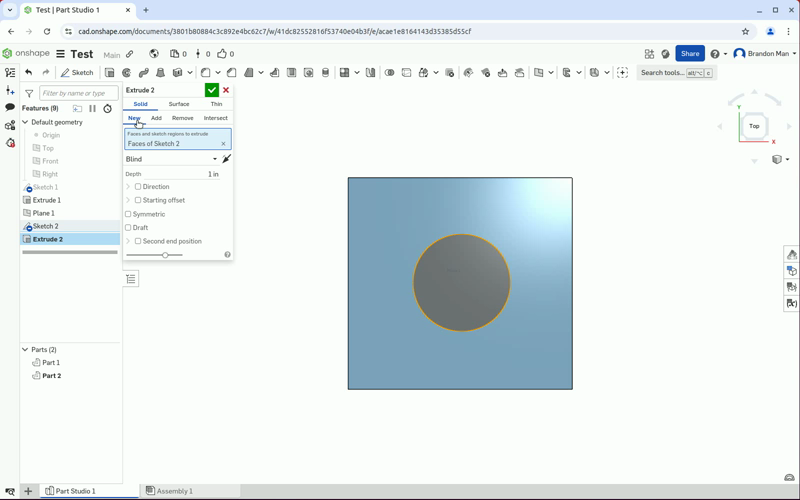
key(tab, 4)
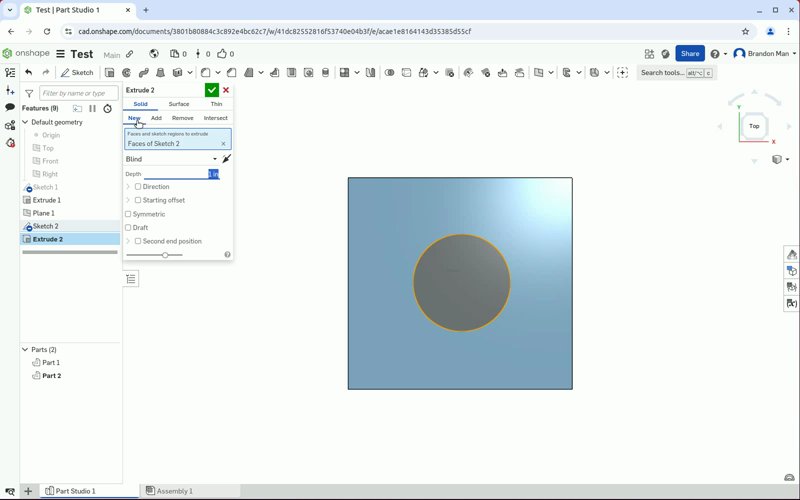
text(11.073)
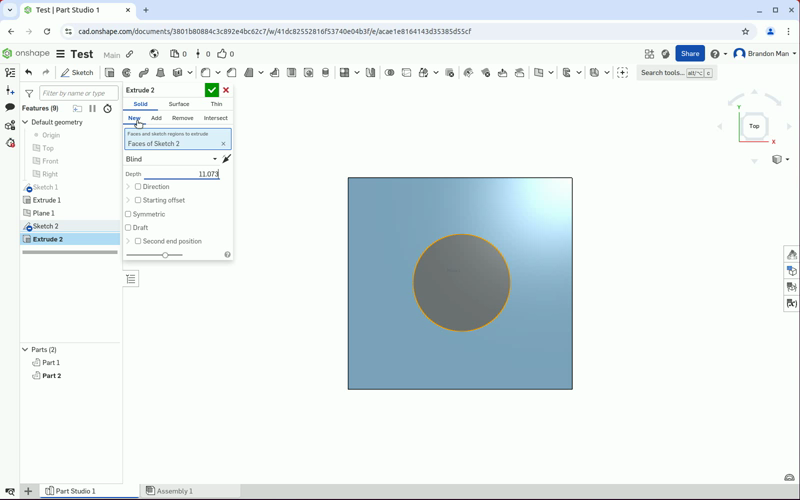
key(enter)
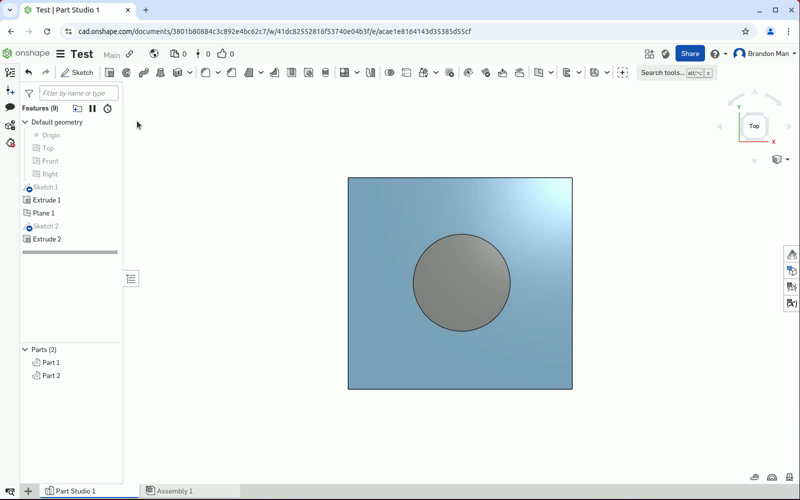
key(shift+h)
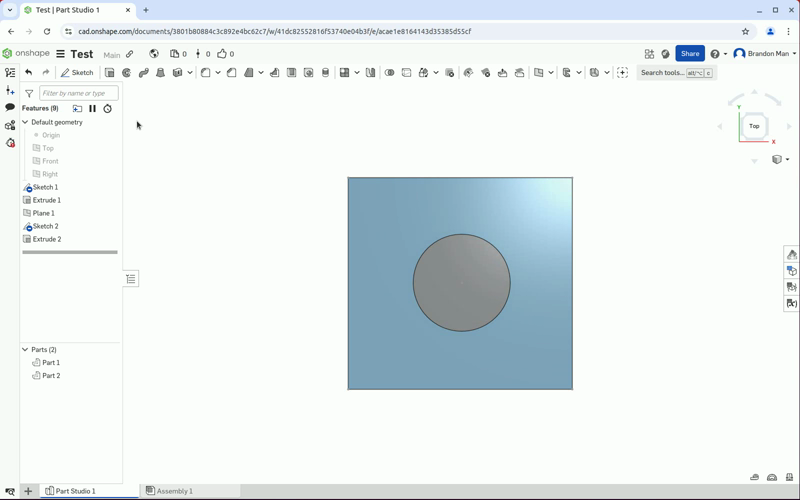
key(shift+h)
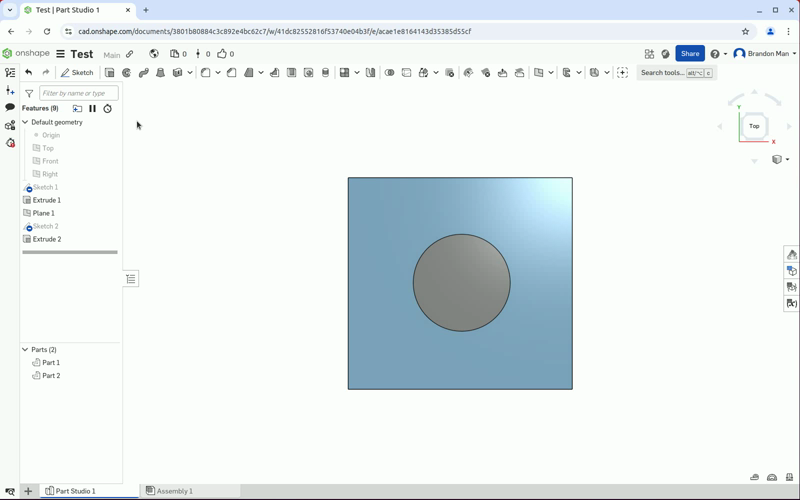
mouse_move(73, 189)
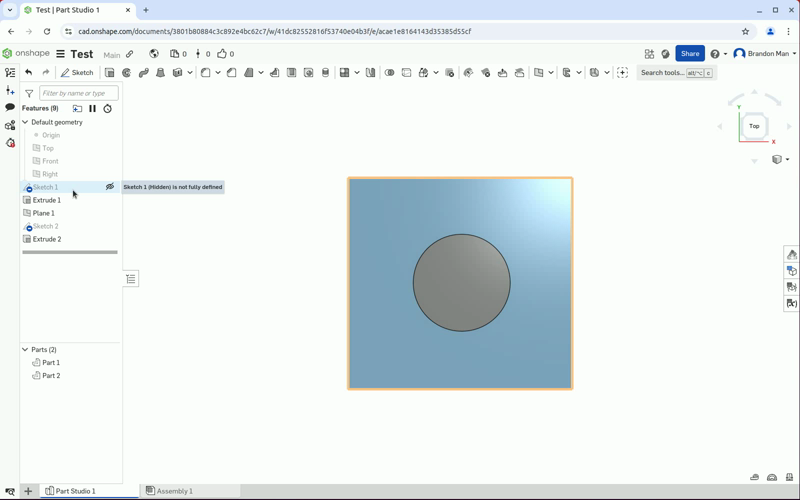
click(73, 189)
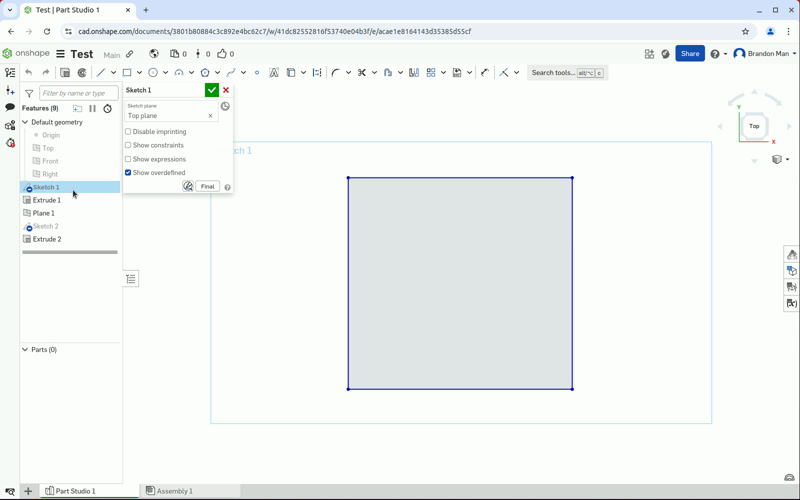
mouse_move(229, 92)
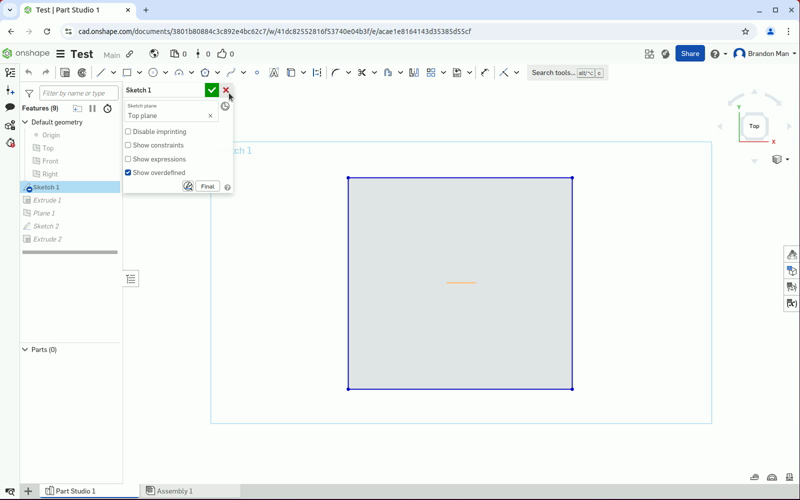
click(229, 92)
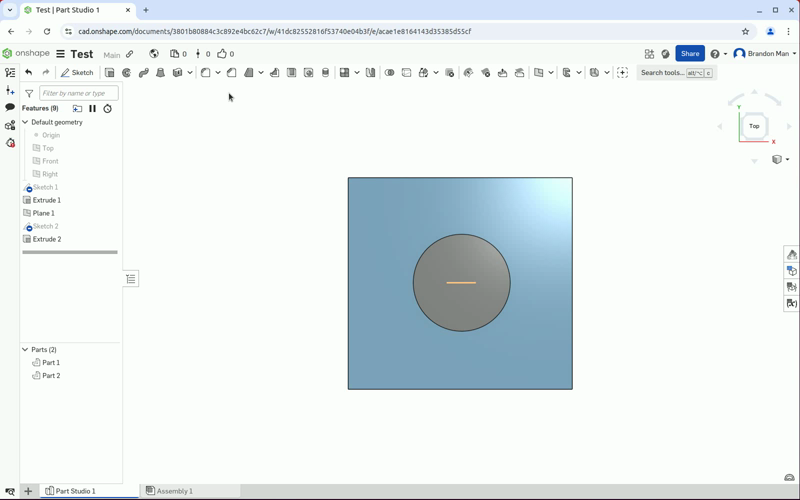
mouse_move(73, 352)
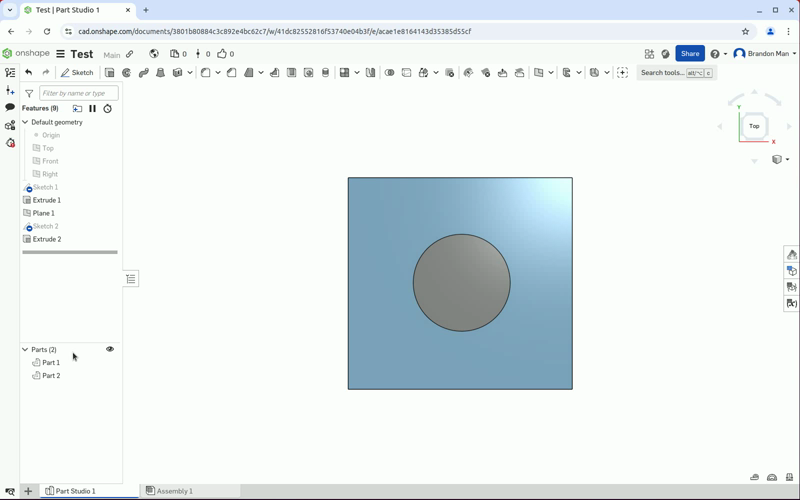
key(y)
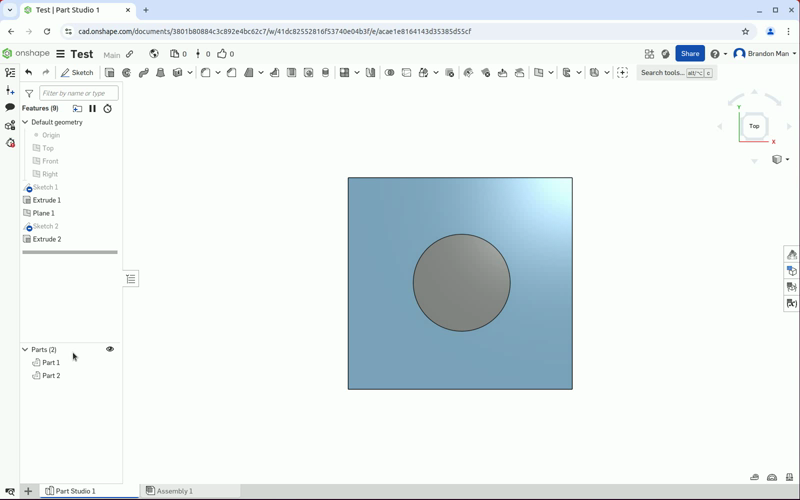
key(shift+p)
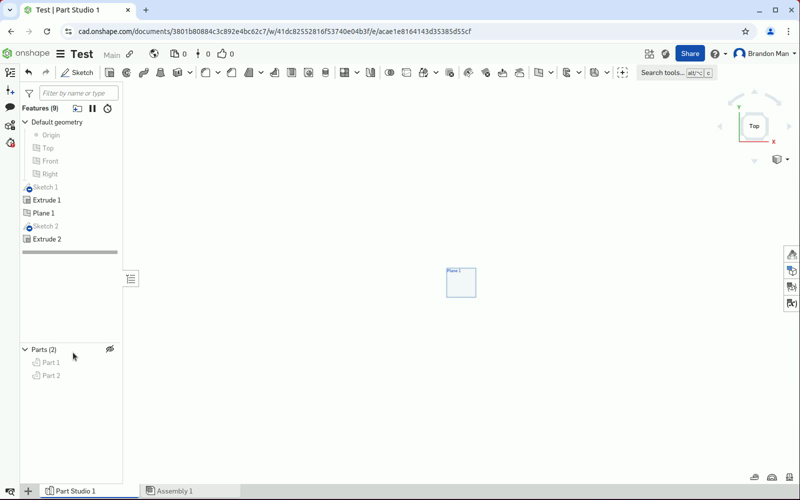
key(space)
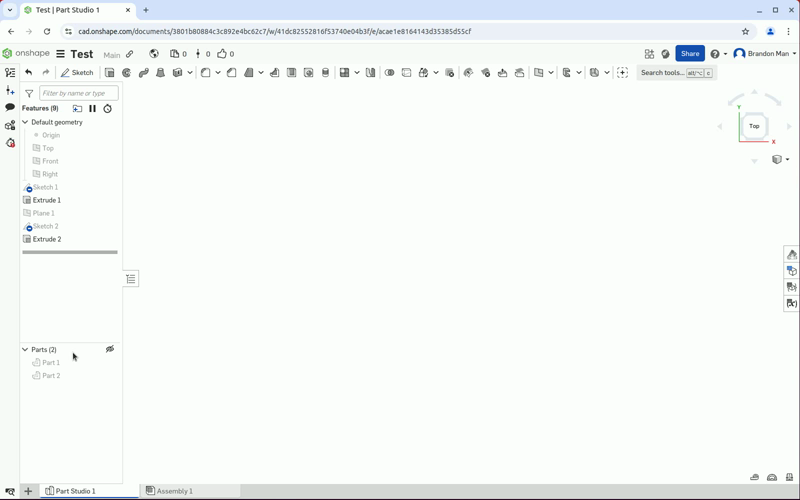
key_down(shift)
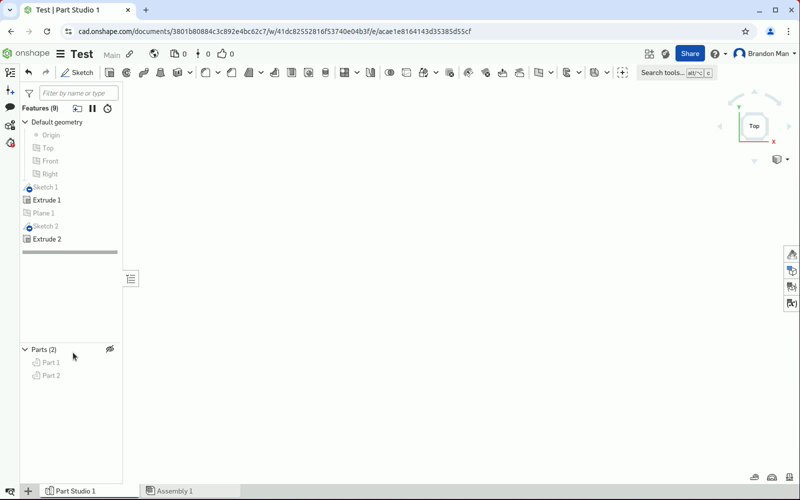
key(up)
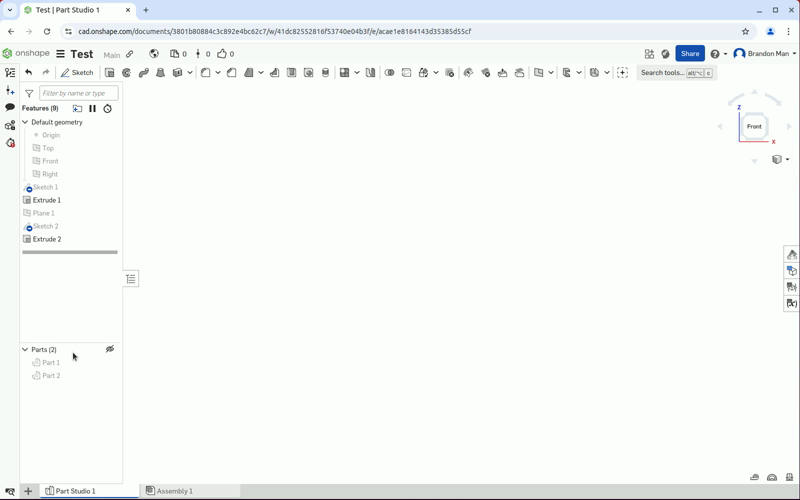
key_up(shift)
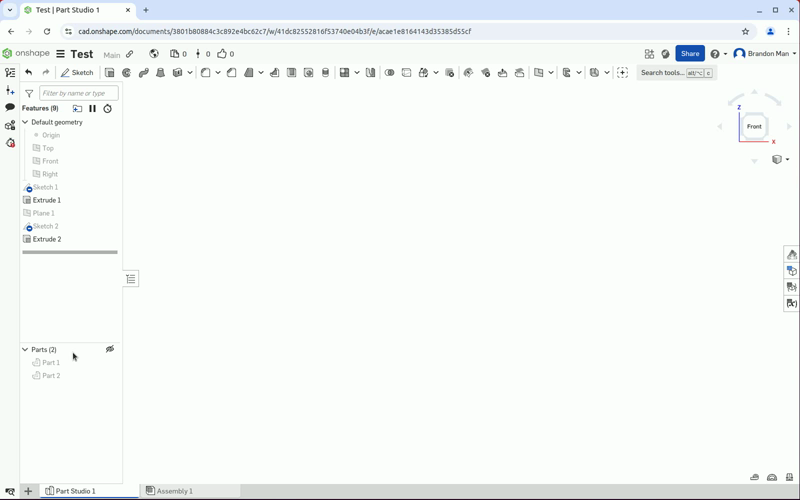
mouse_move(73, 352)
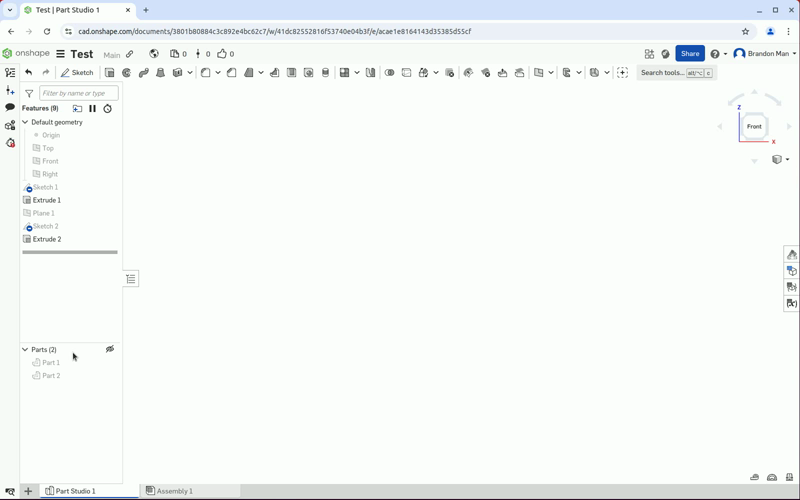
key(shift+y)
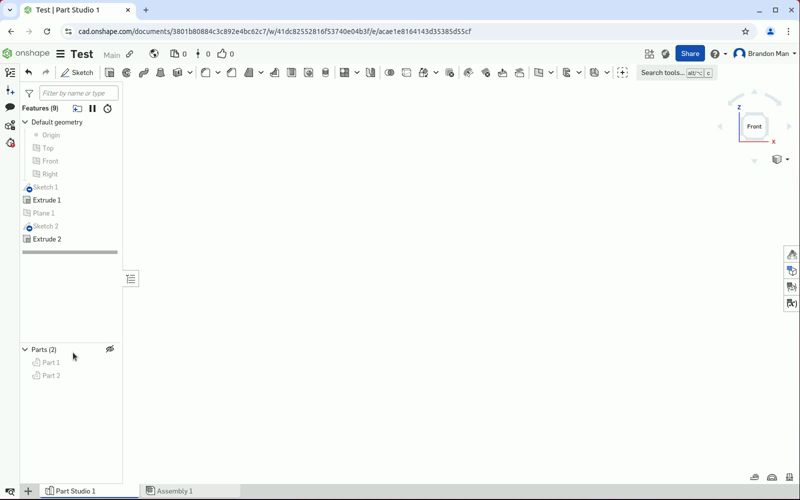
key(shift+s)
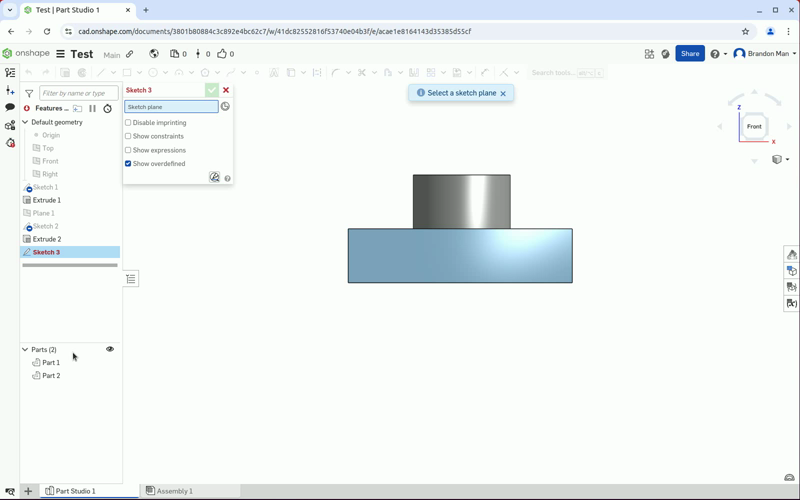
mouse_move(73, 163)
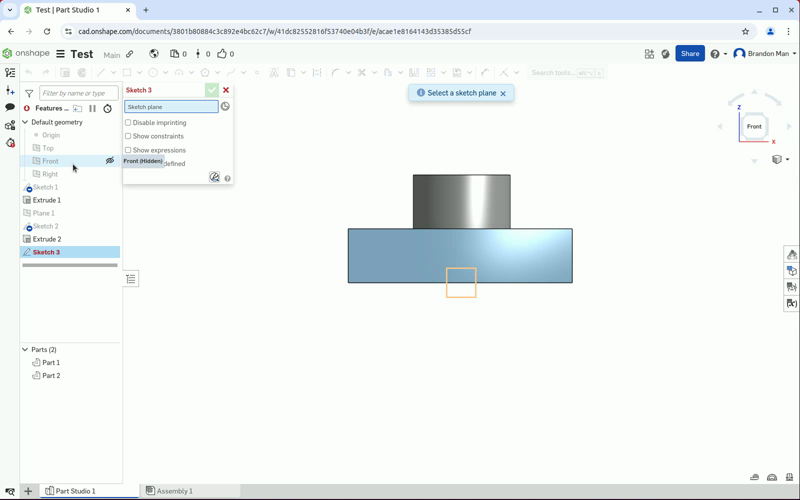
click(73, 163)
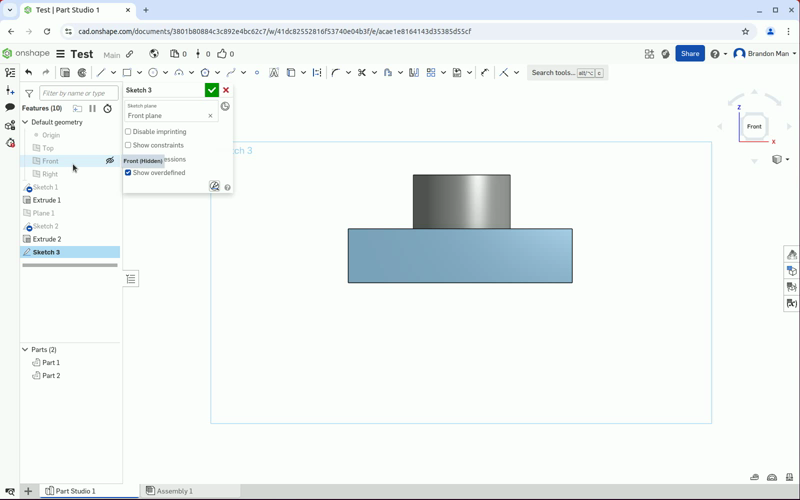
mouse_move(73, 352)
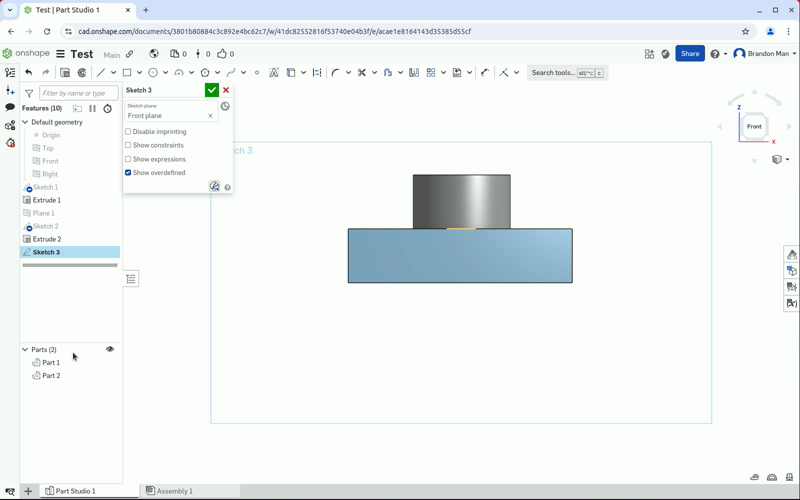
key(y)
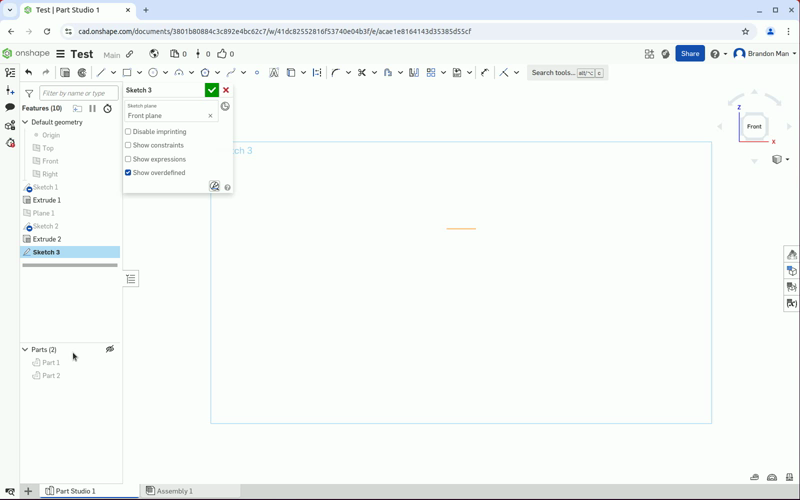
key(l)
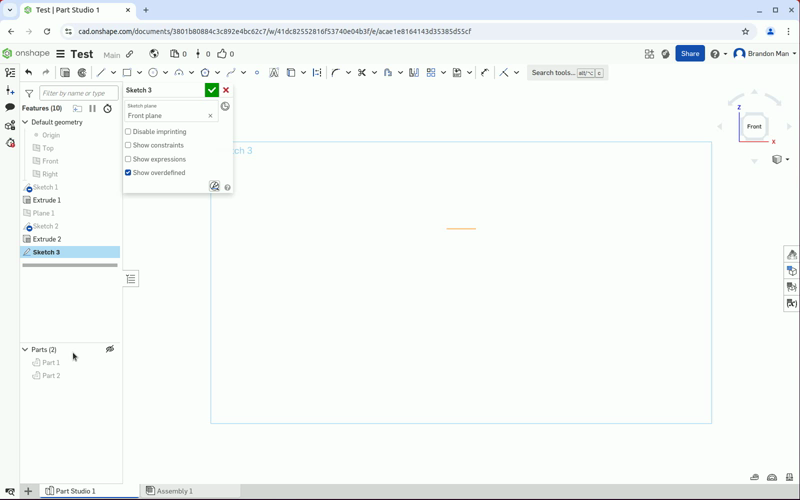
key_down(shift)
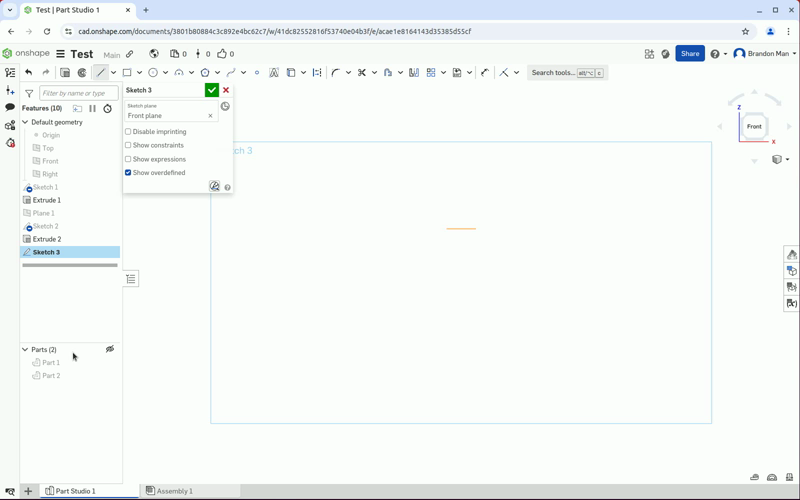
mouse_move(385, 169)
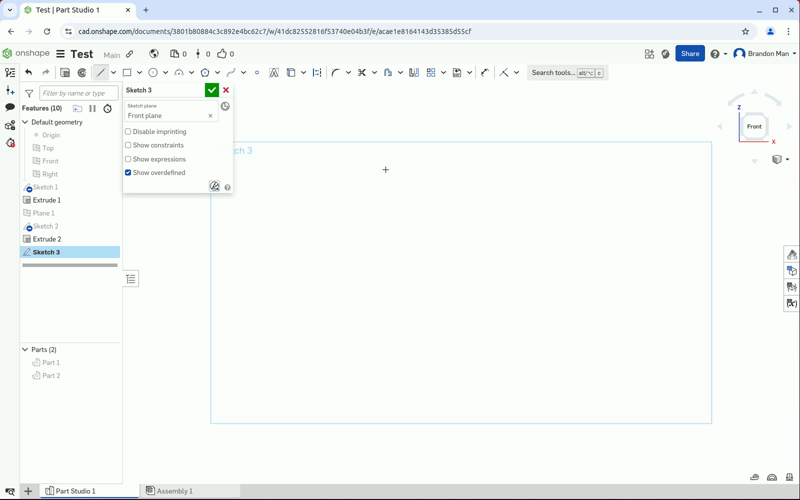
click(385, 169)
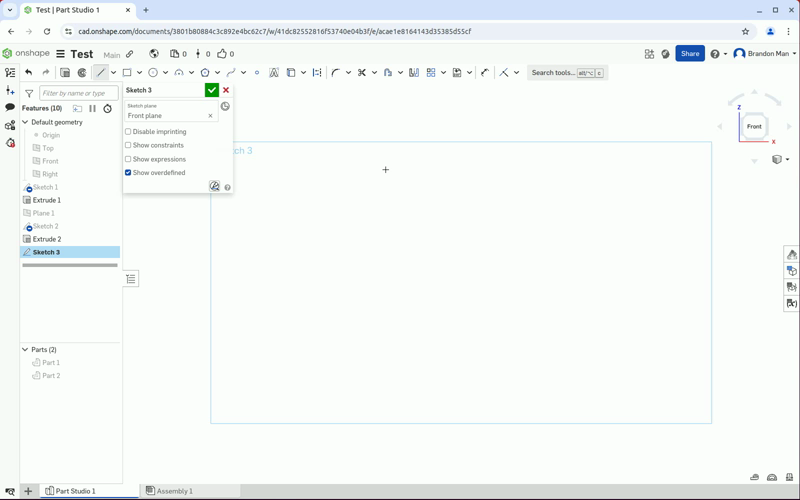
key_up(shift)
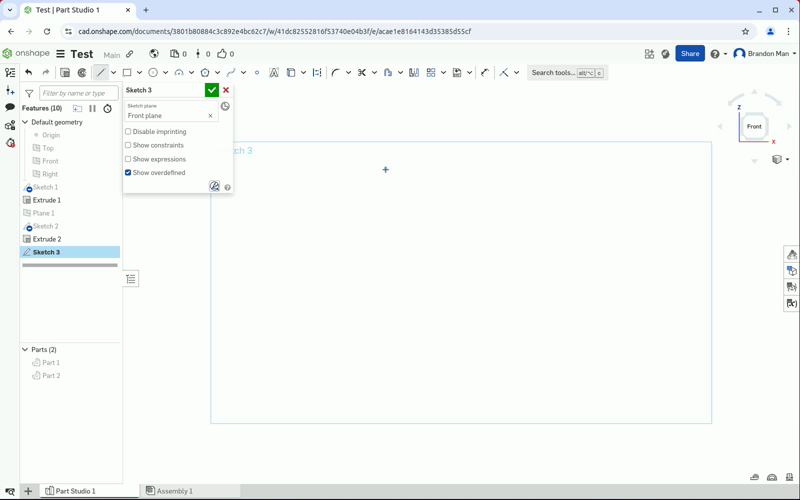
key_down(shift)
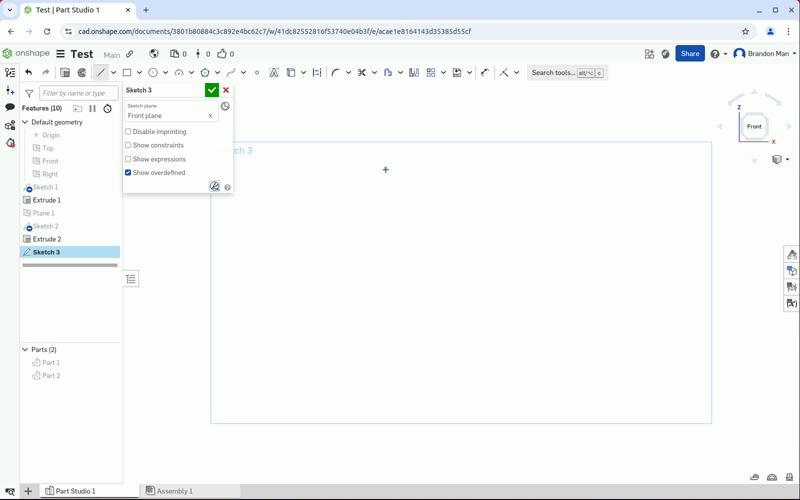
mouse_move(540, 227)
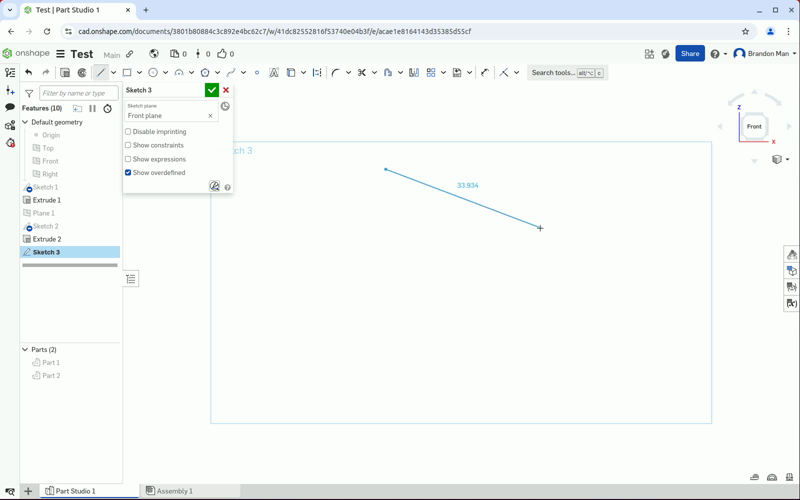
click(540, 227)
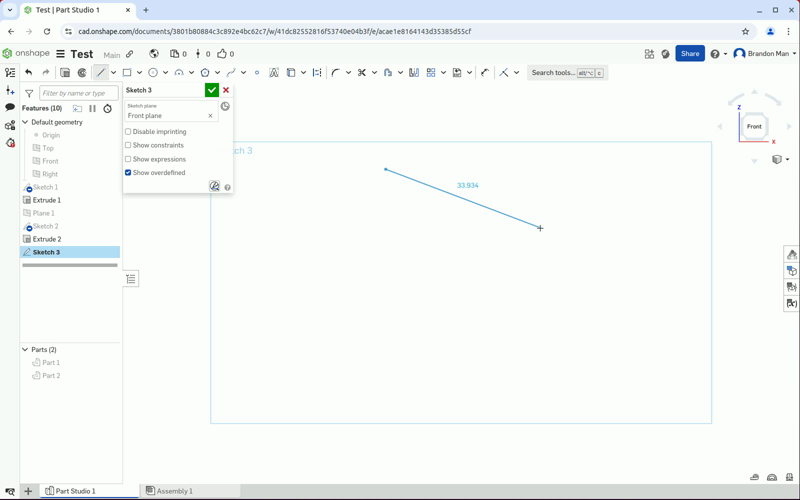
key_up(shift)
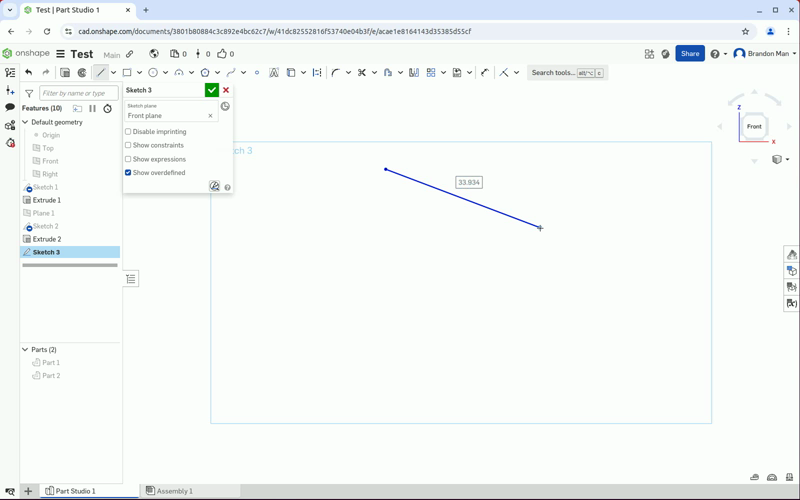
key_down(shift)
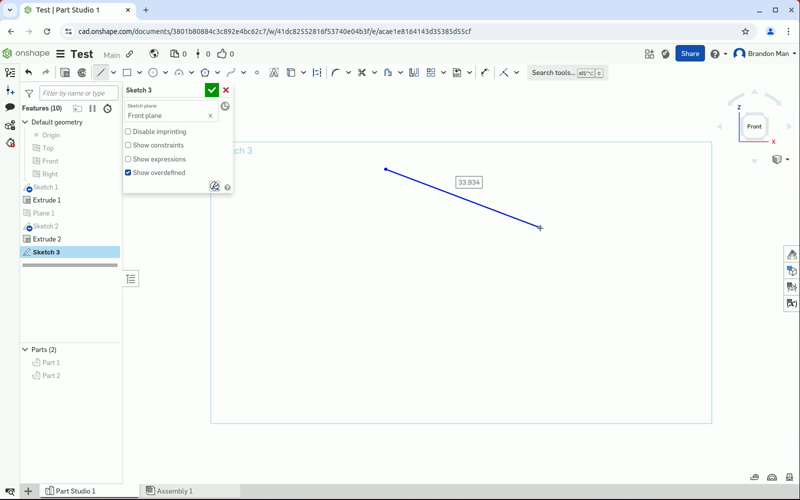
mouse_move(512, 133)
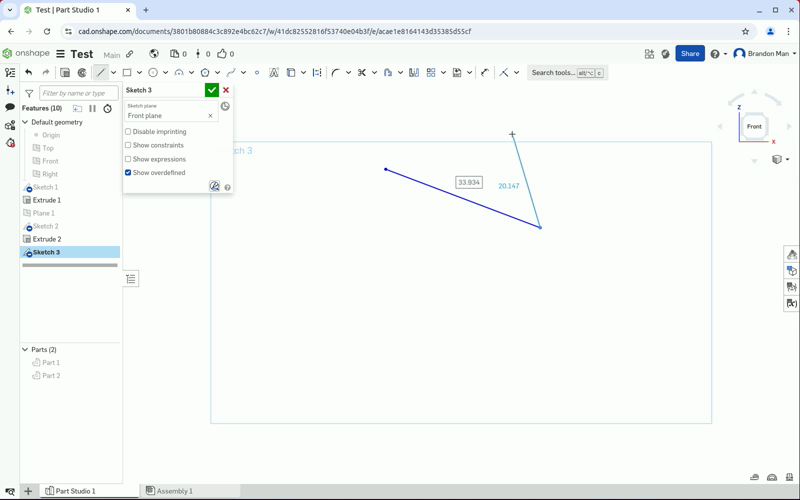
click(512, 133)
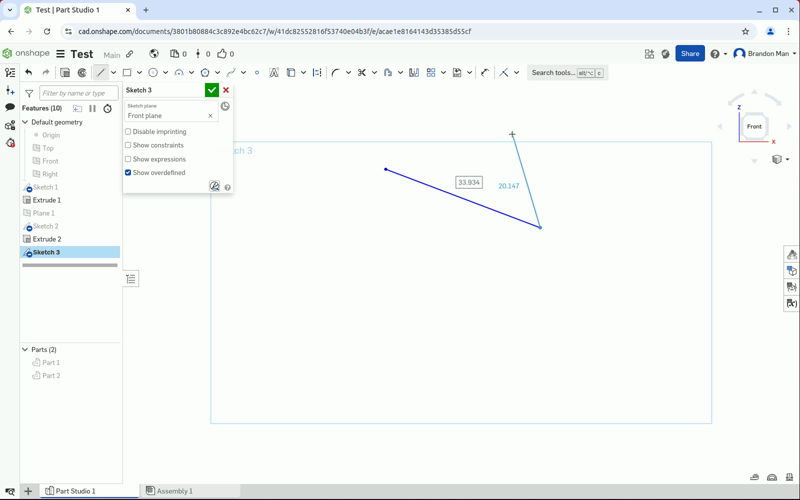
key_up(shift)
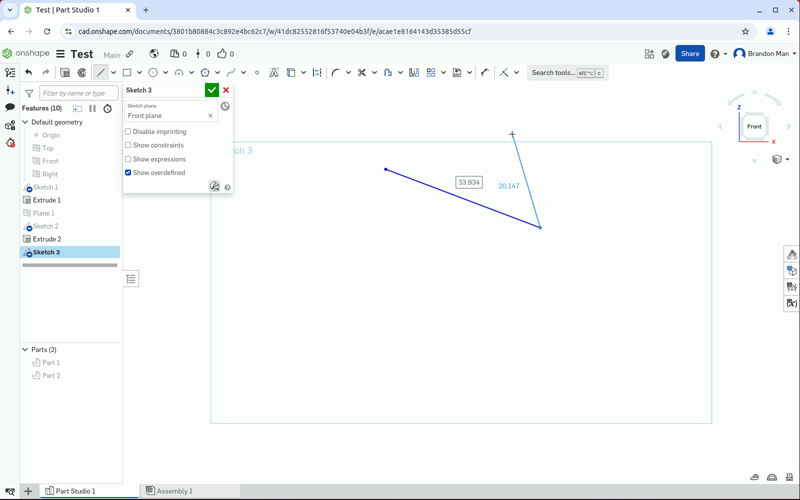
key_down(shift)
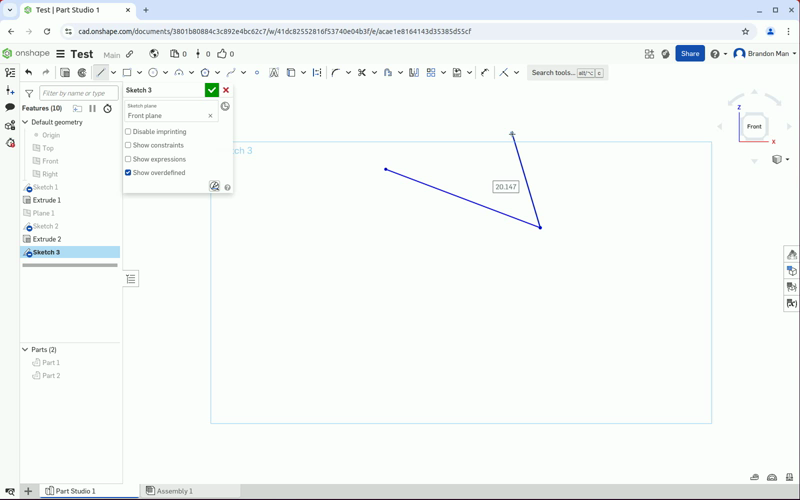
mouse_move(385, 169)
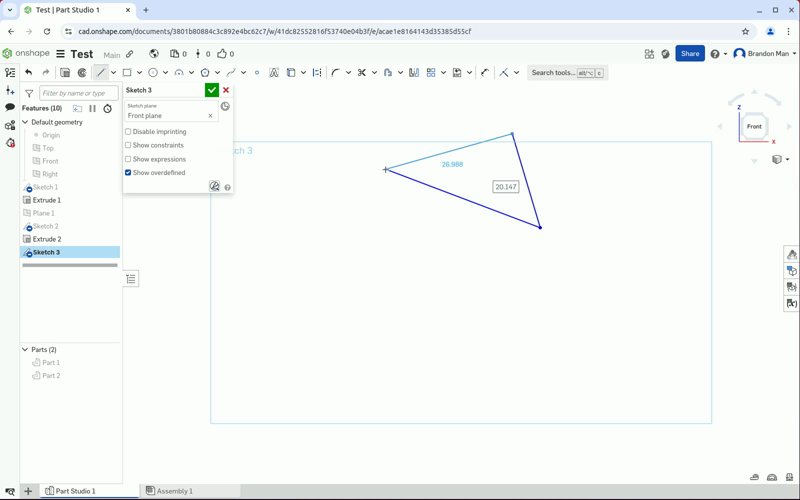
key_up(shift)
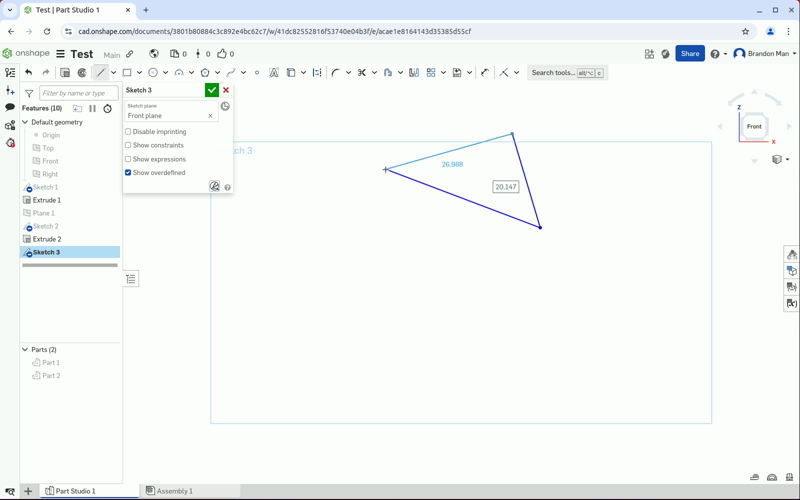
click(385, 169)
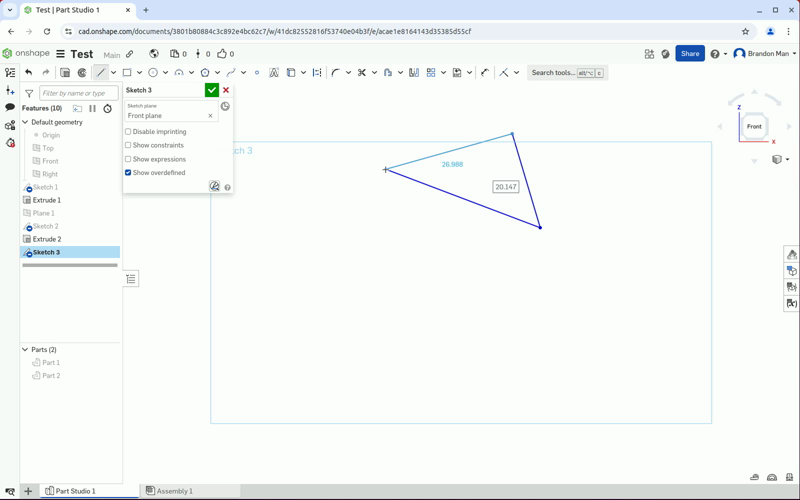
key(esc)
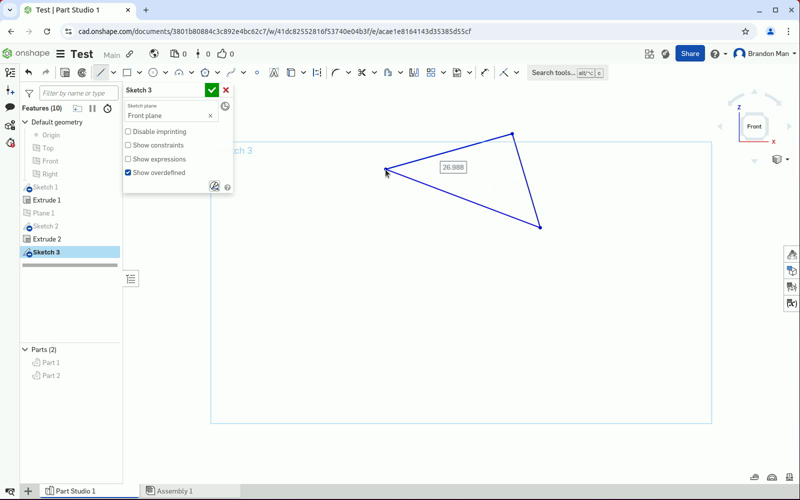
mouse_move(505, 161)
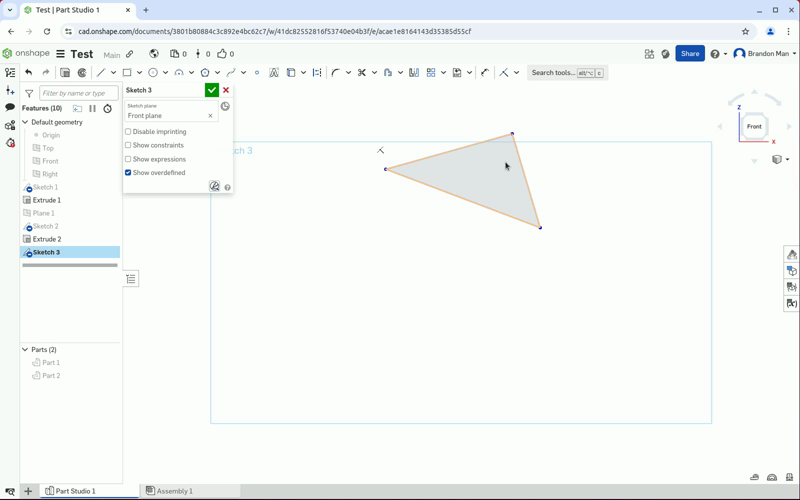
click(505, 161)
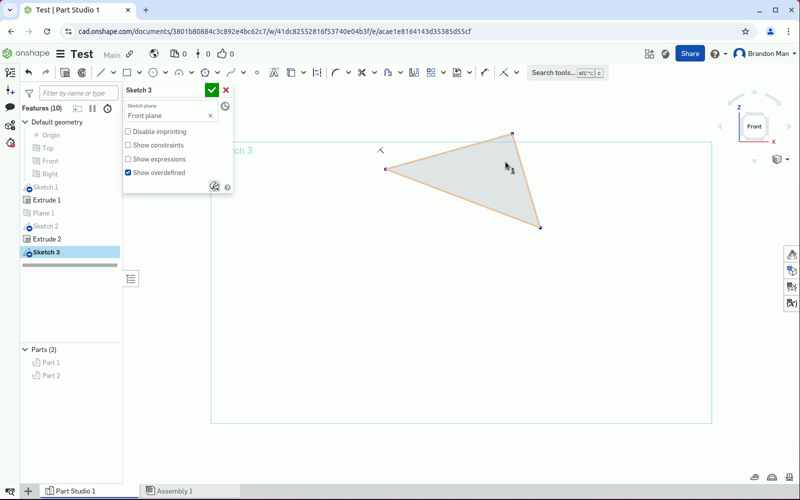
mouse_move(73, 352)
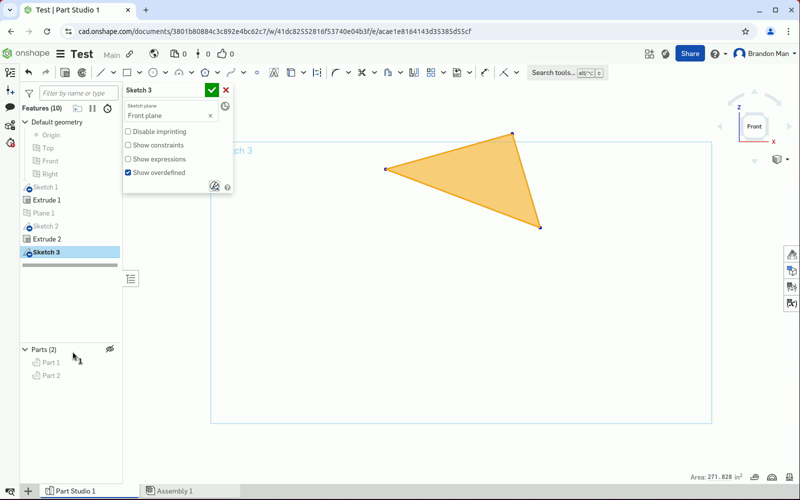
key(shift+y)
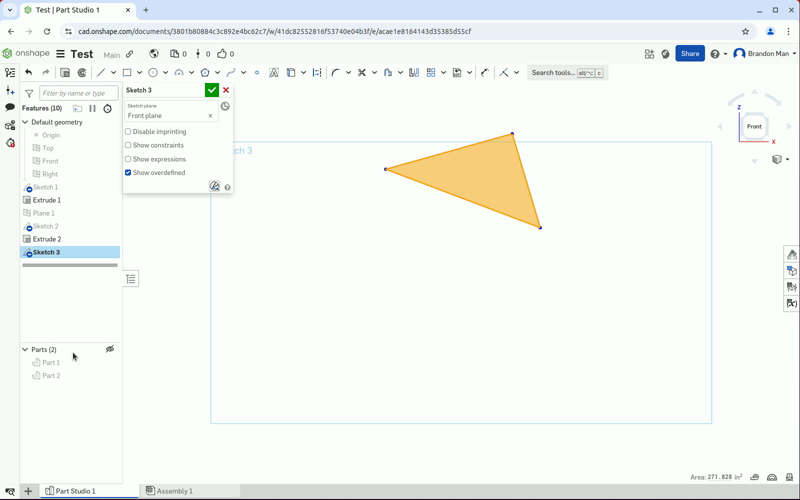
key(shift+e)
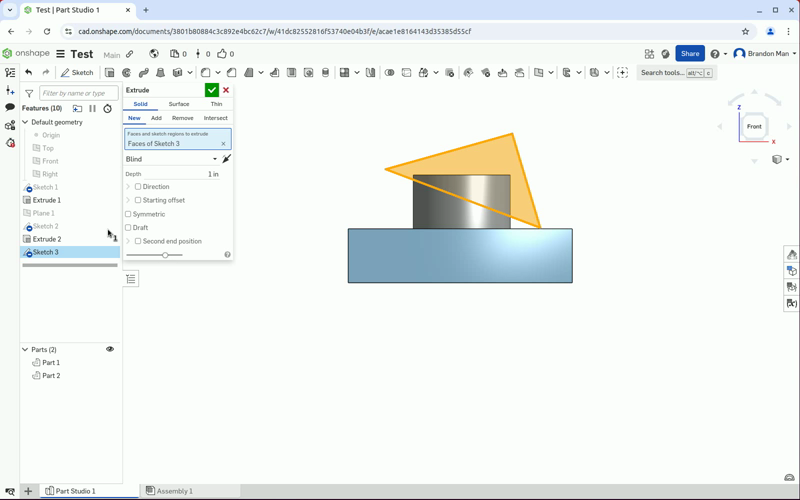
mouse_move(143, 106)
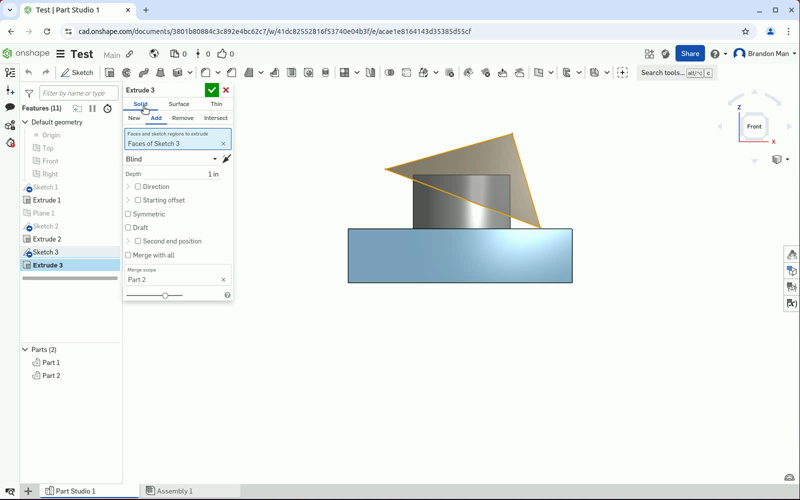
click(143, 106)
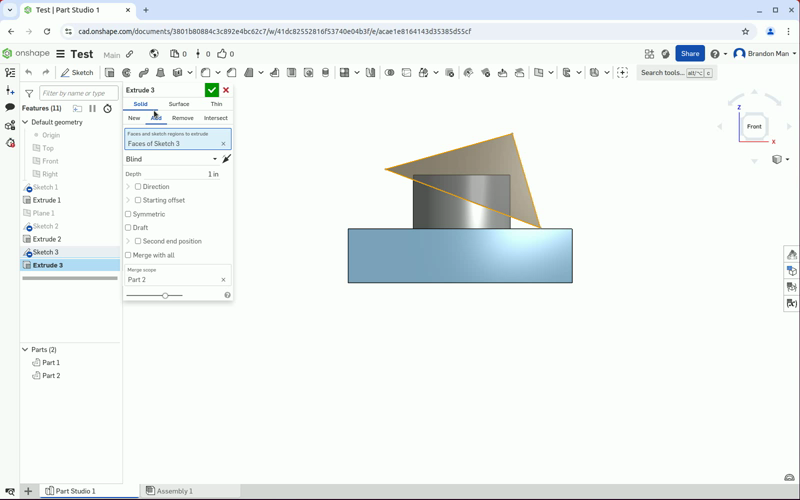
mouse_move(186, 120)
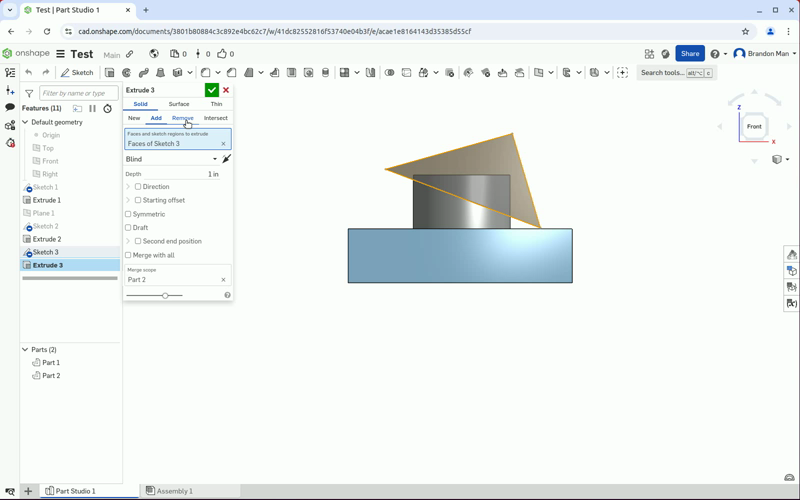
click(186, 120)
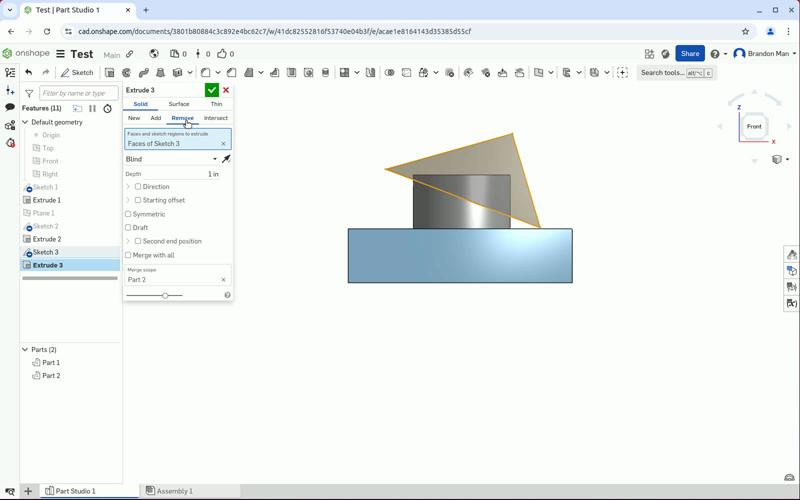
key(tab, 4)
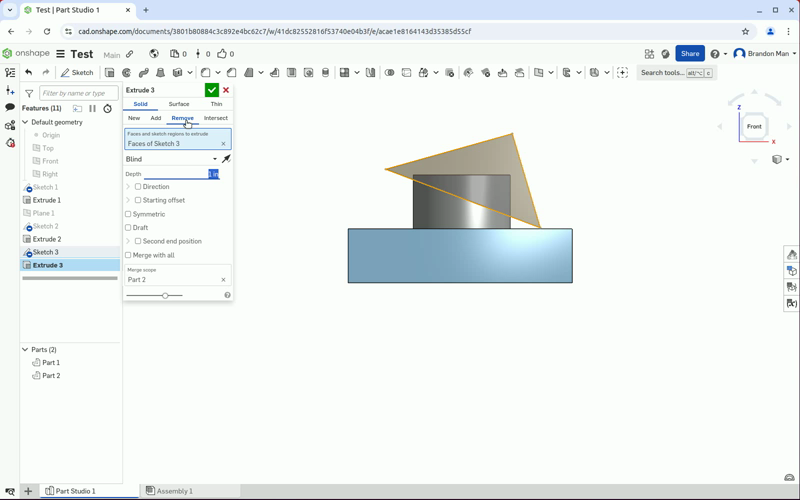
text(22.146)
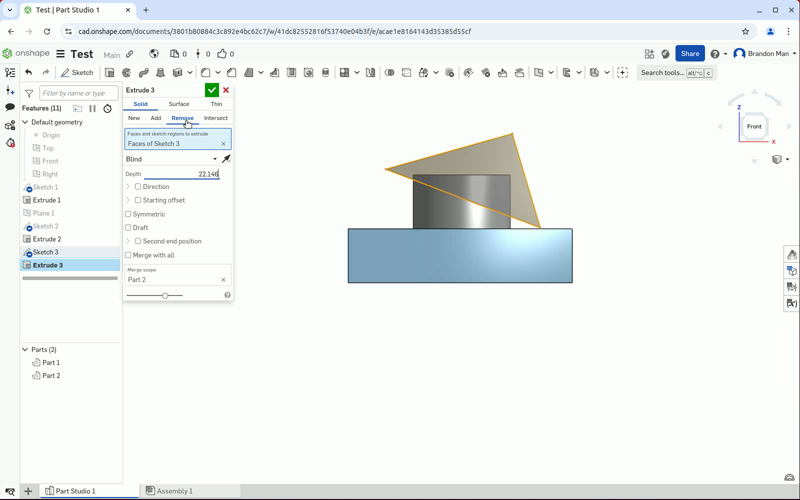
key(tab, 3)
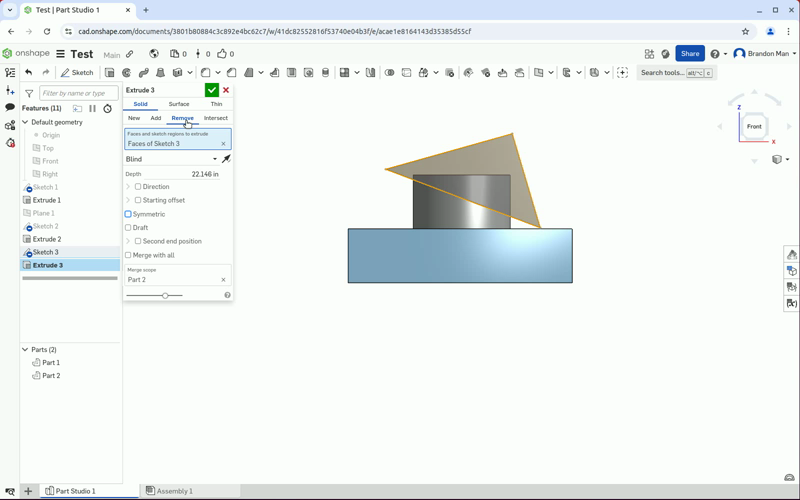
key(space)
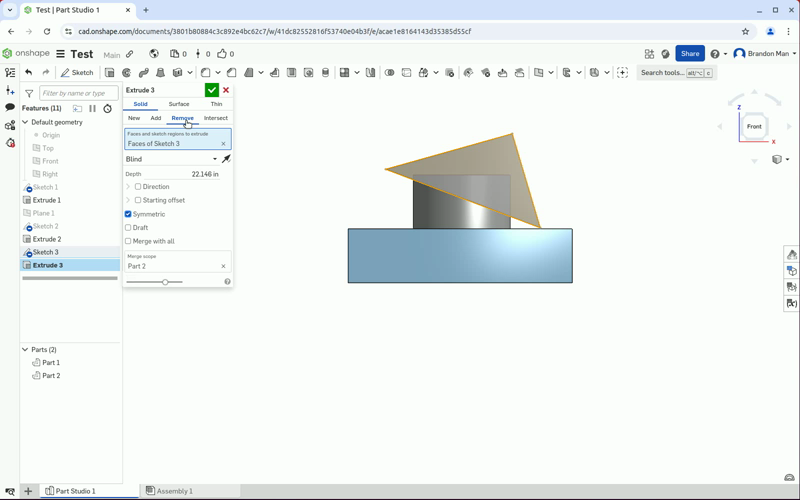
key(tab, 2)
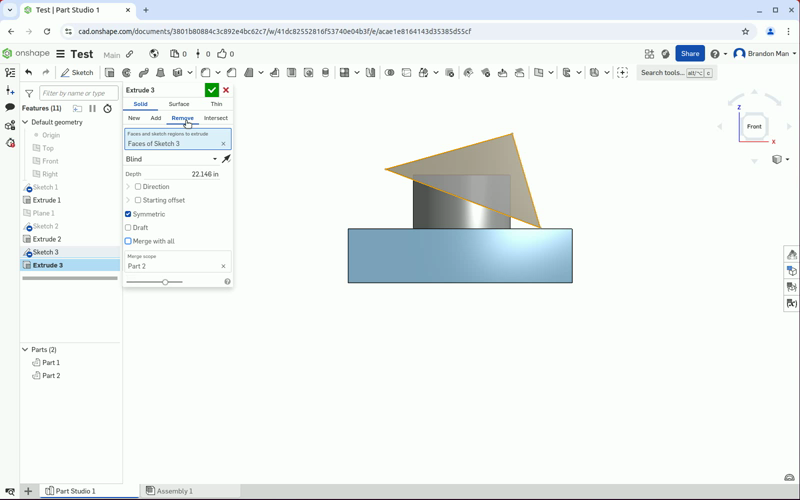
key(space)
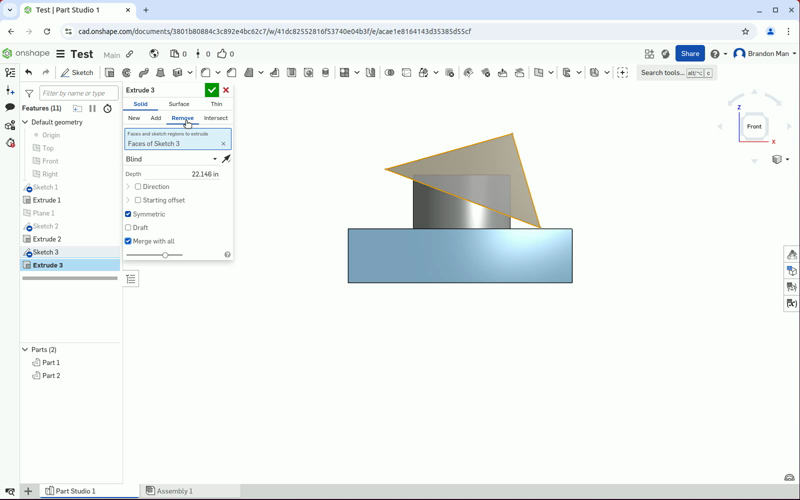
key(enter)
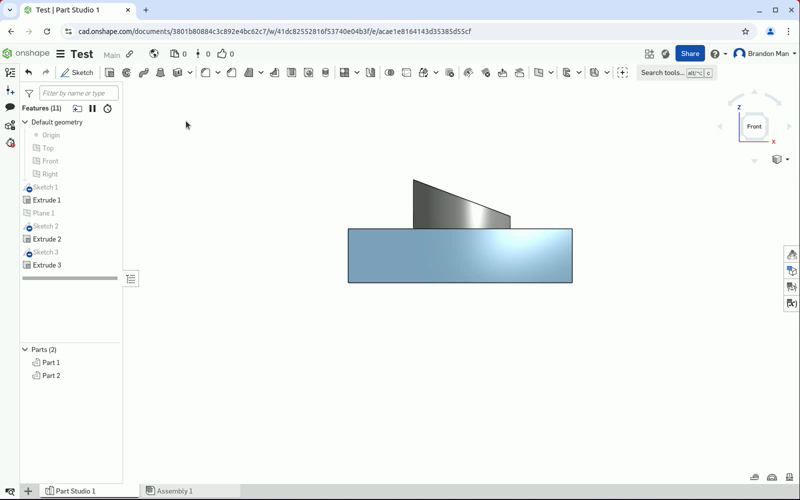
key(shift+h)
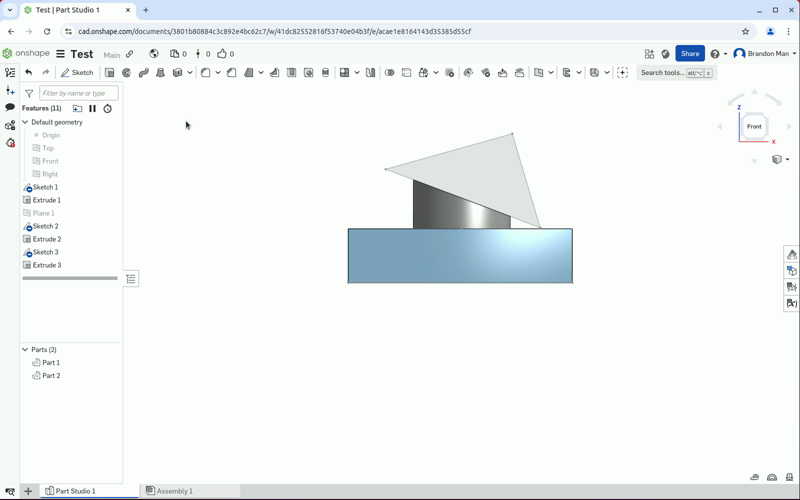
key(shift+h)
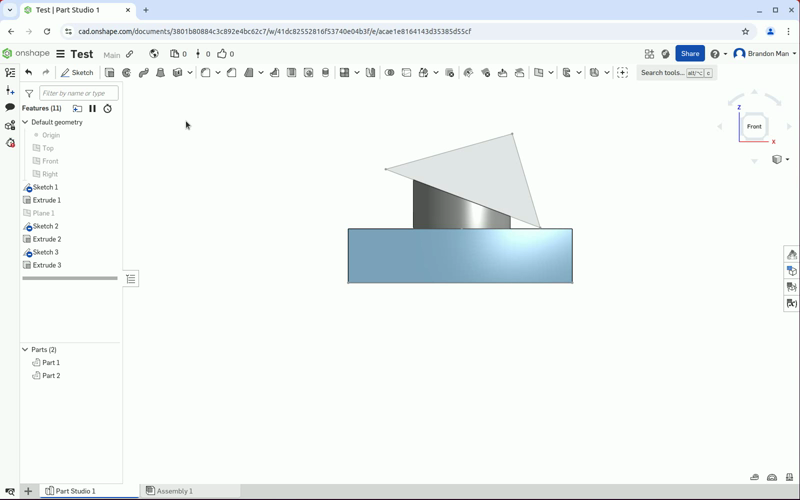
key(shift+7)
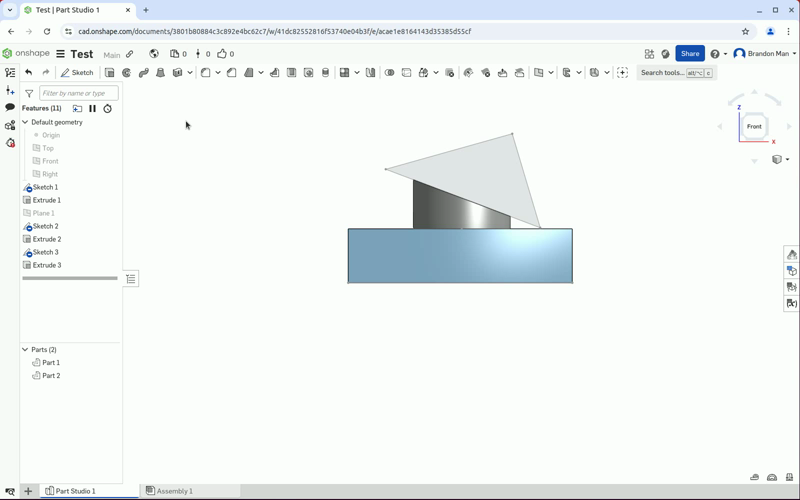
key(left, 2)
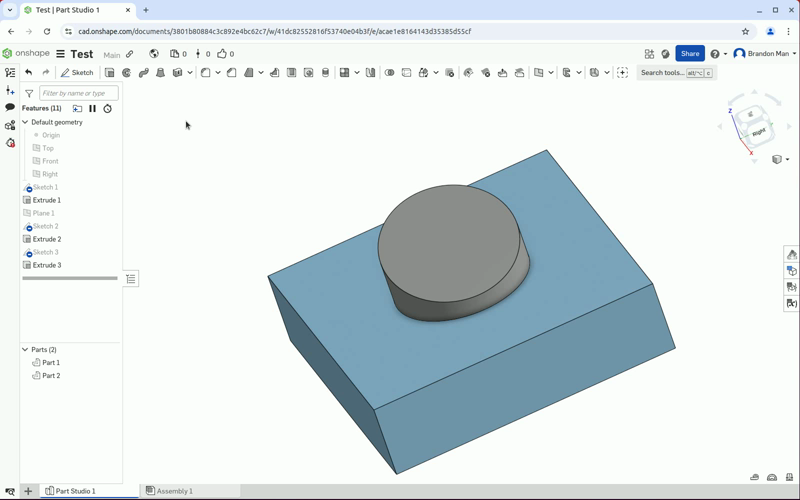
key(down, 2)
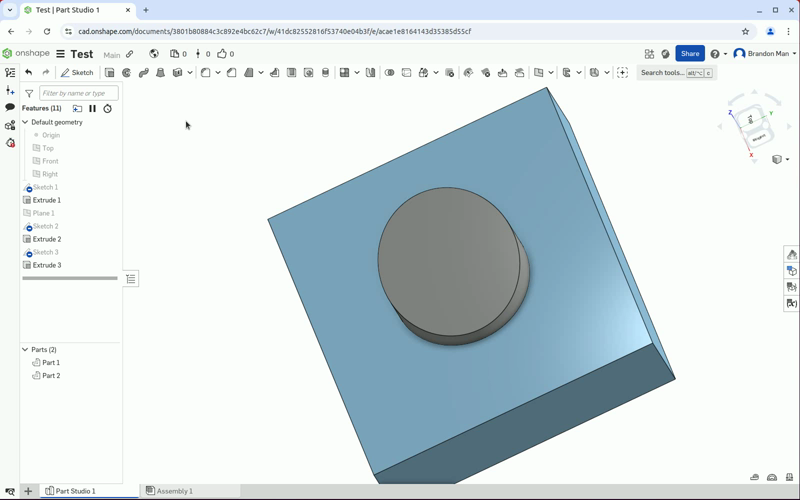
key(up, 2)
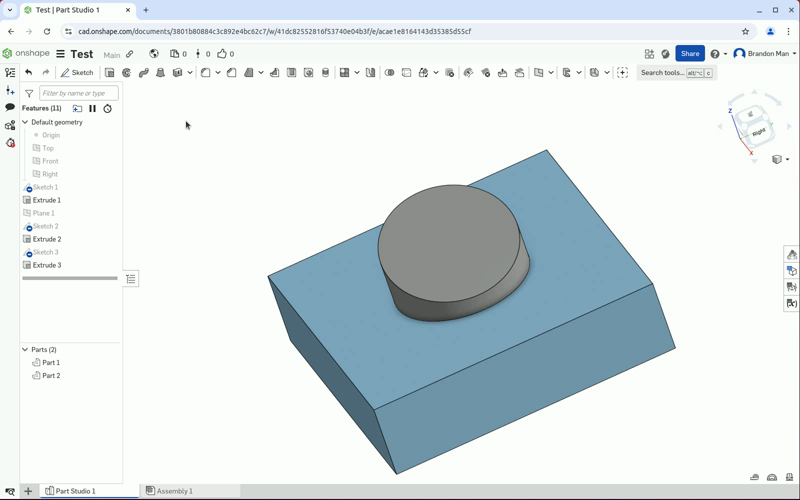
key(right, 2)
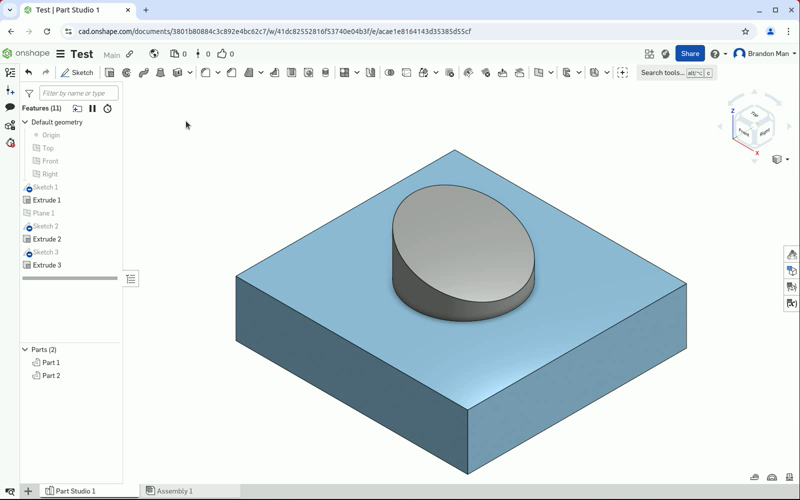
mouse_move(73, 189)
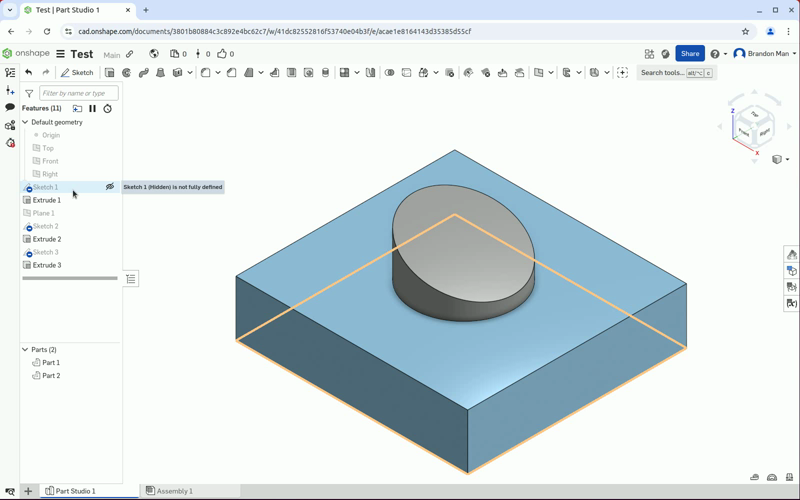
click(73, 189)